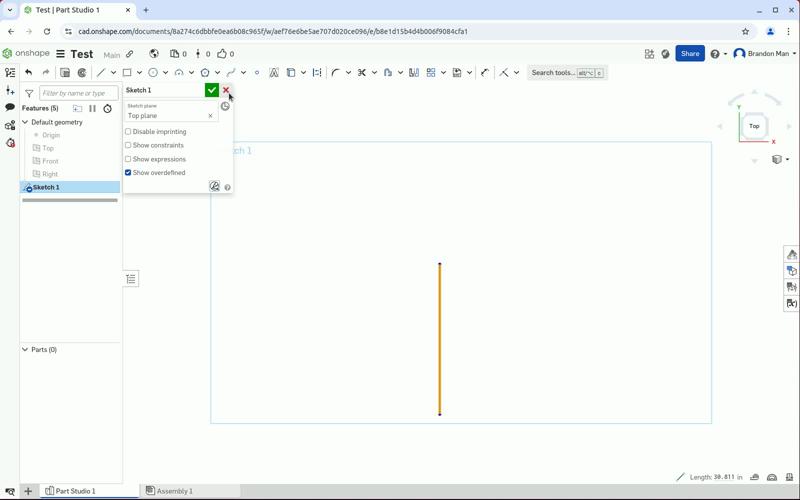
key(shift+h)
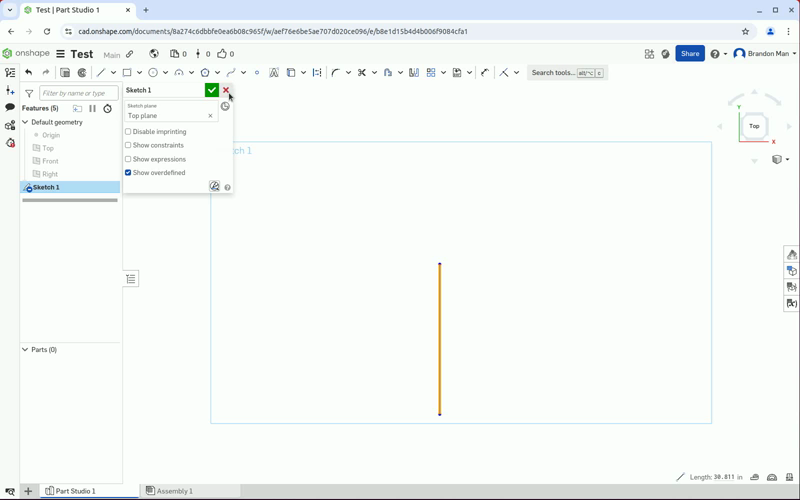
key(shift+s)
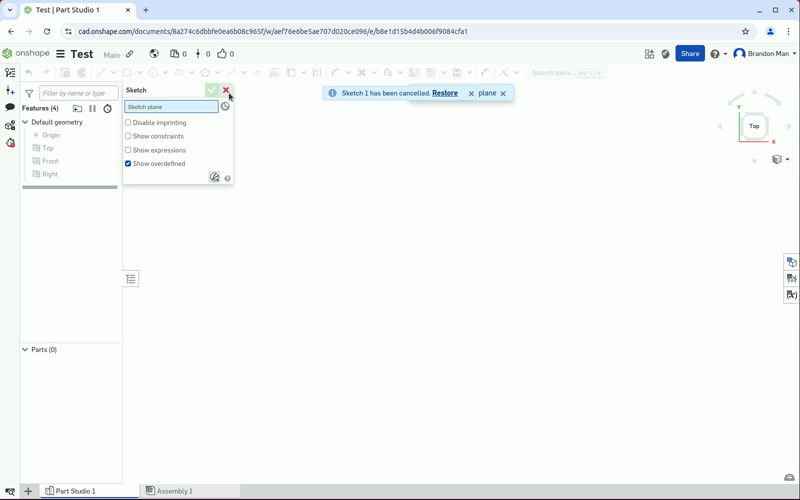
mouse_move(73, 150)
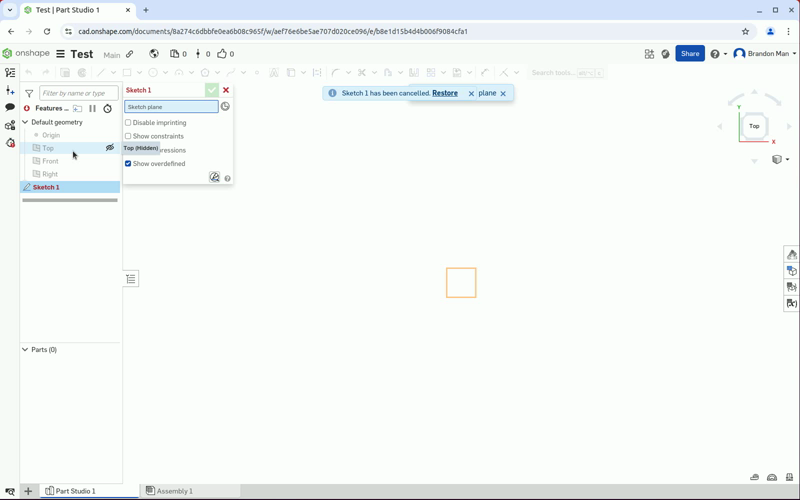
click(73, 150)
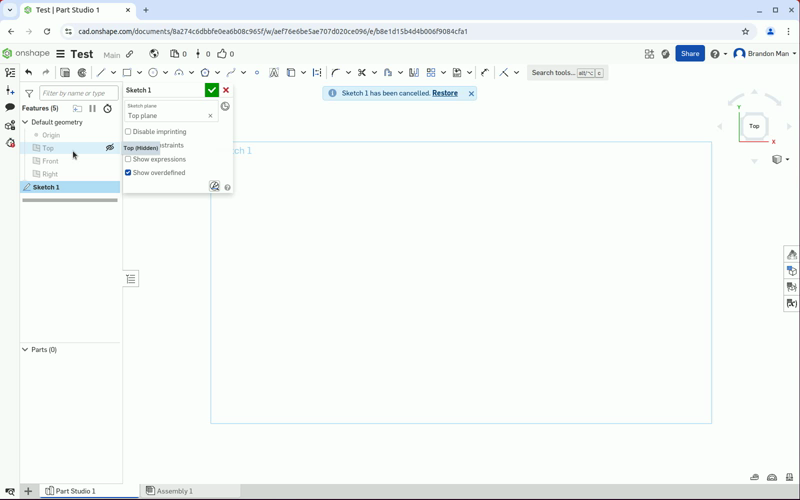
mouse_move(73, 352)
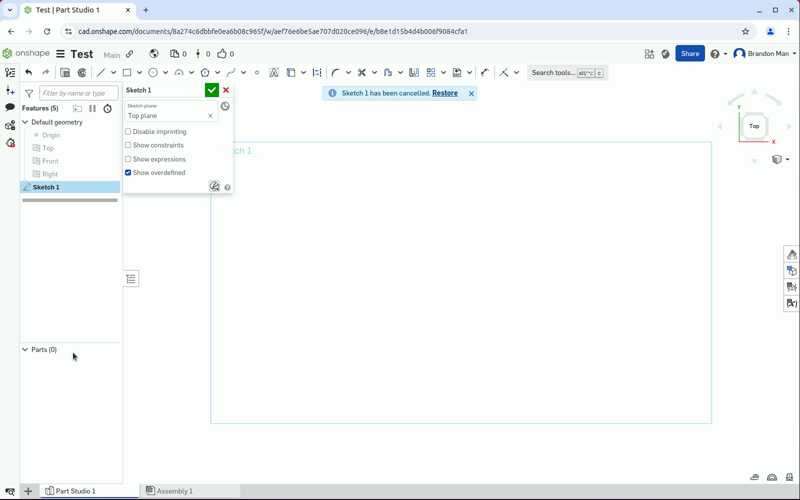
key(y)
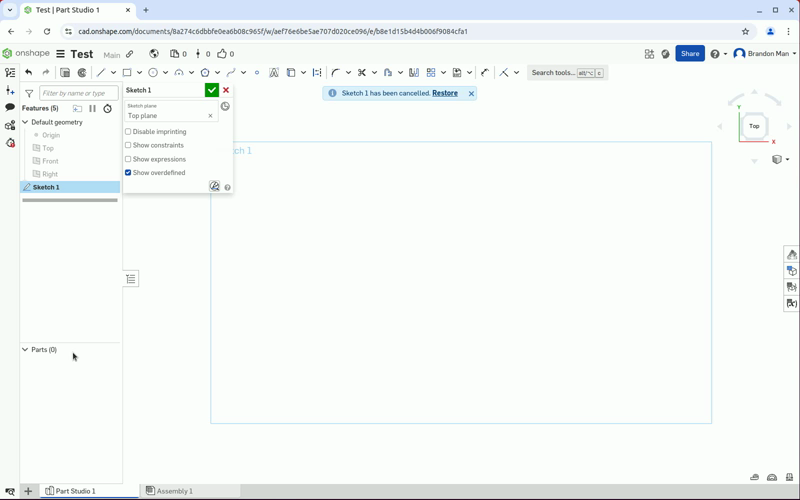
key(l)
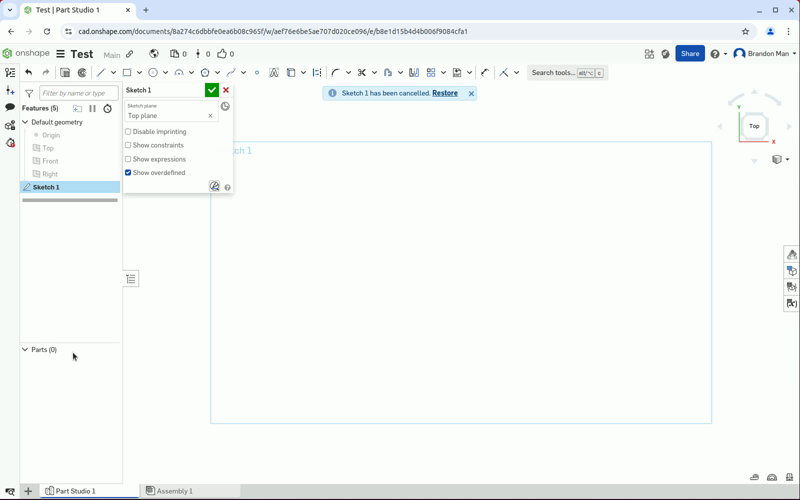
key_down(shift)
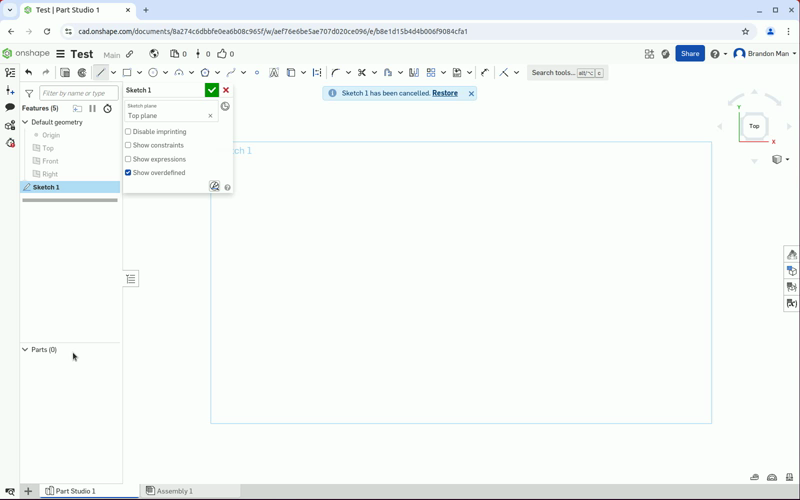
mouse_move(460, 282)
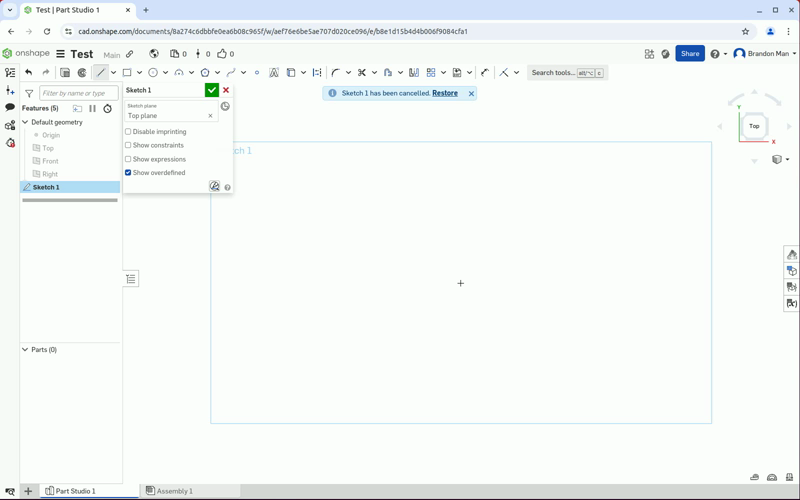
click(460, 282)
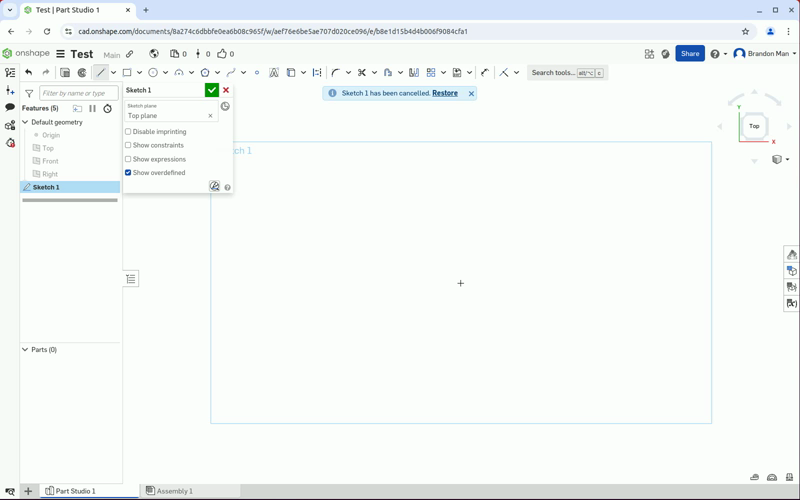
key_up(shift)
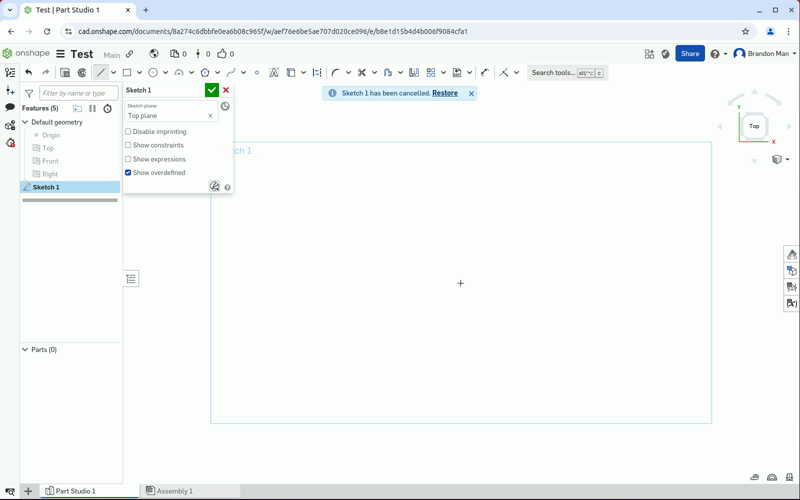
key_down(shift)
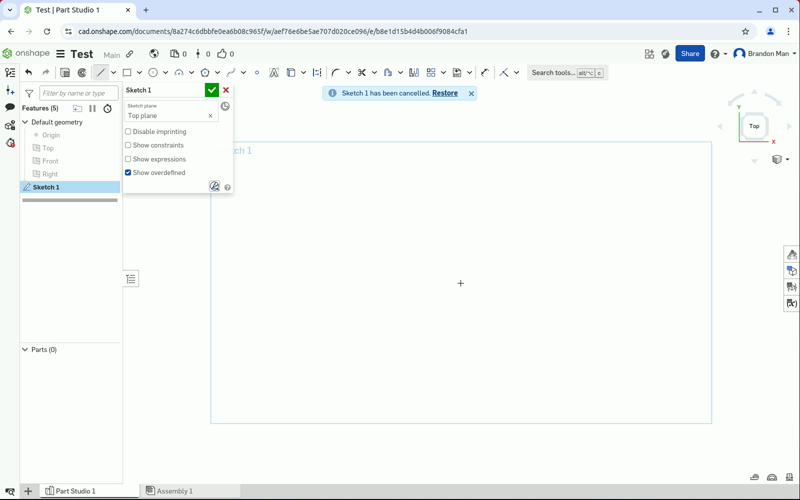
mouse_move(573, 282)
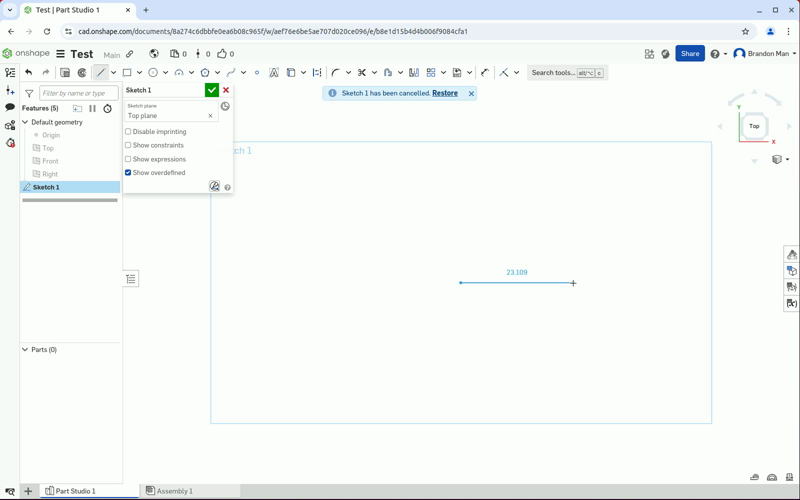
click(573, 282)
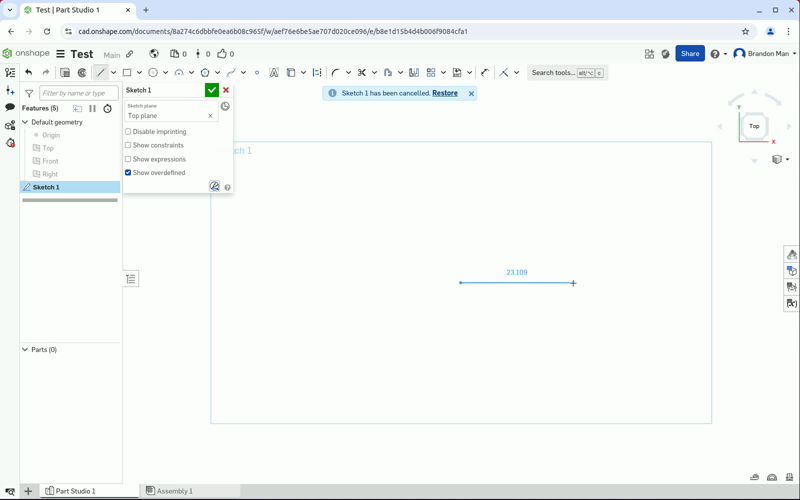
key_up(shift)
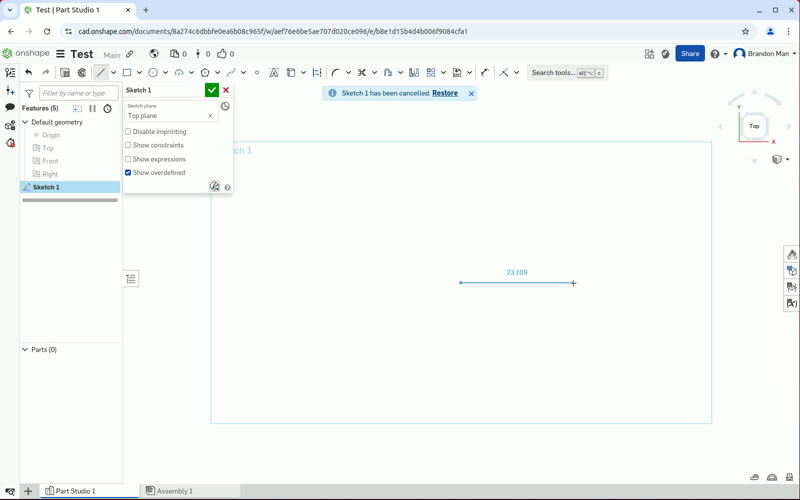
key_down(shift)
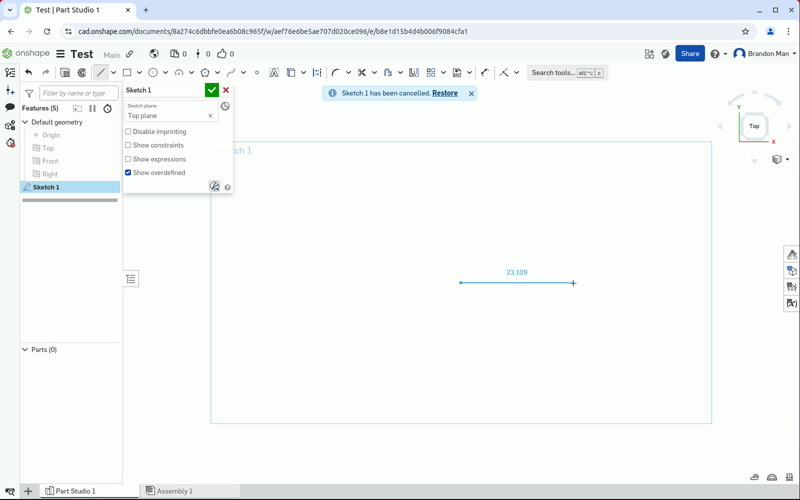
mouse_move(573, 216)
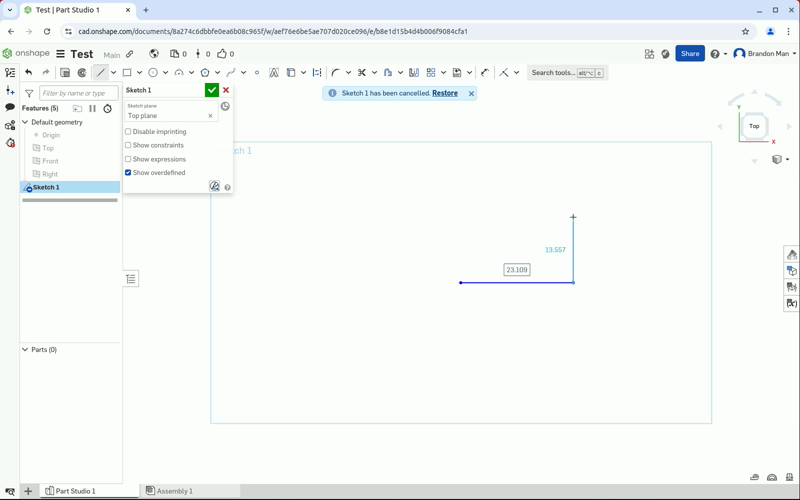
click(573, 216)
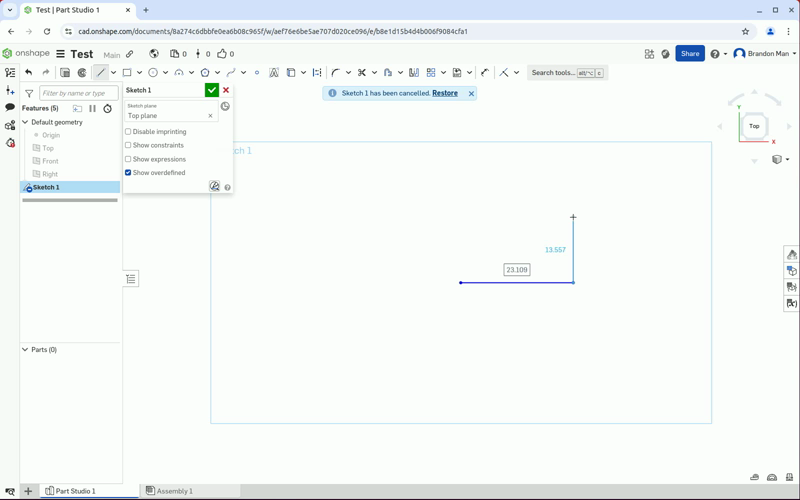
key_up(shift)
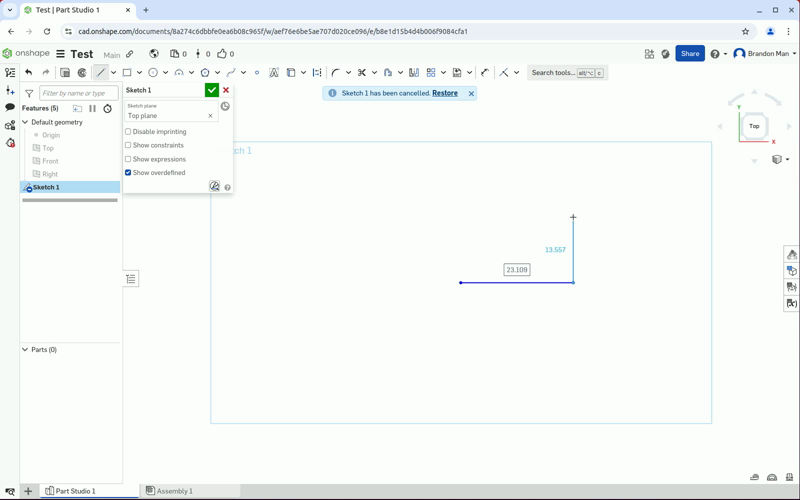
key_down(shift)
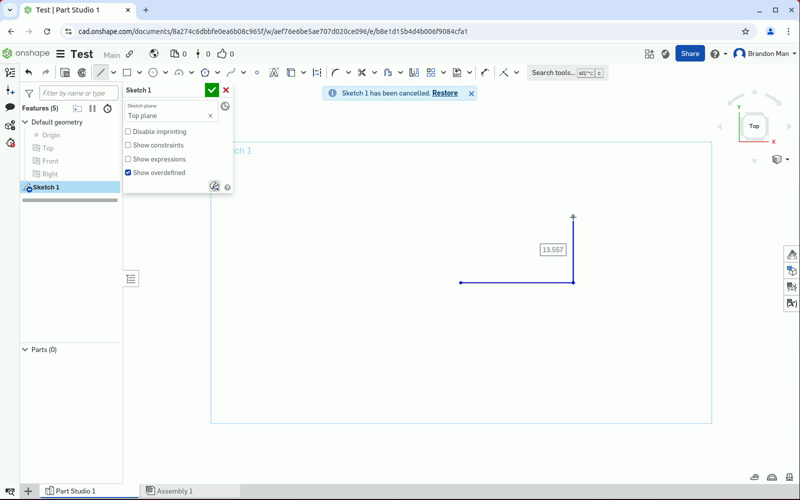
mouse_move(460, 216)
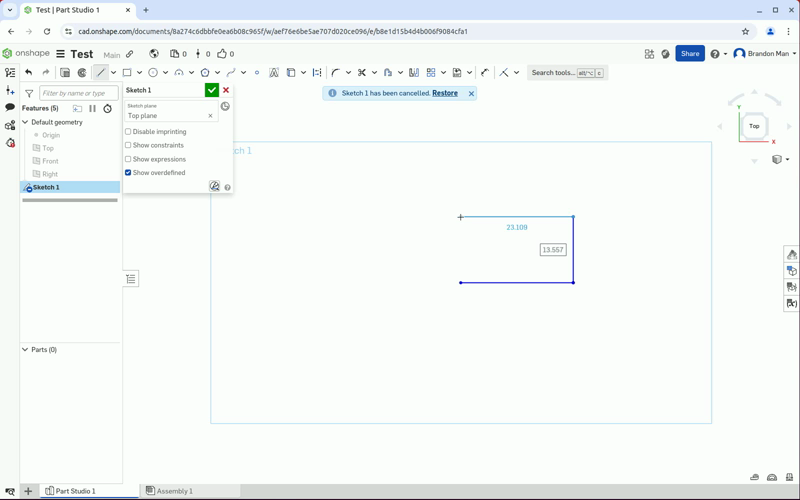
click(460, 216)
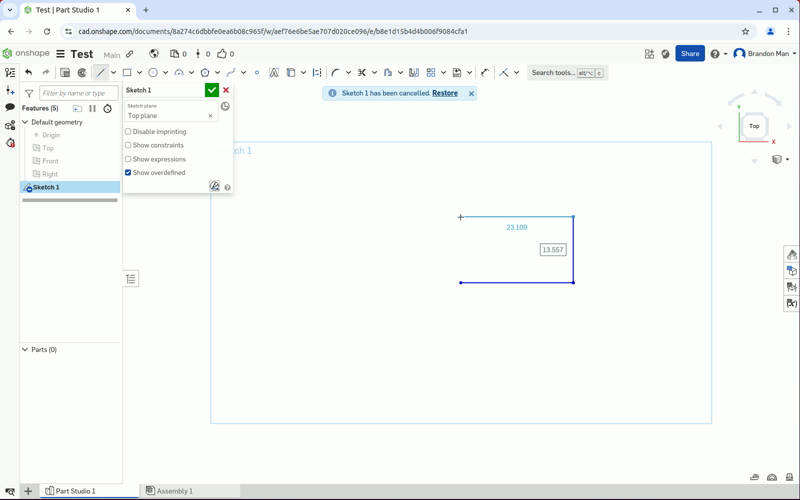
key_up(shift)
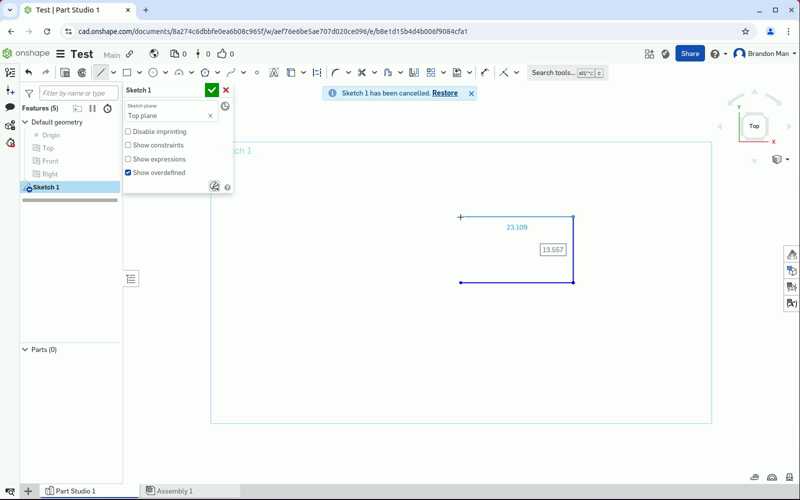
key_down(shift)
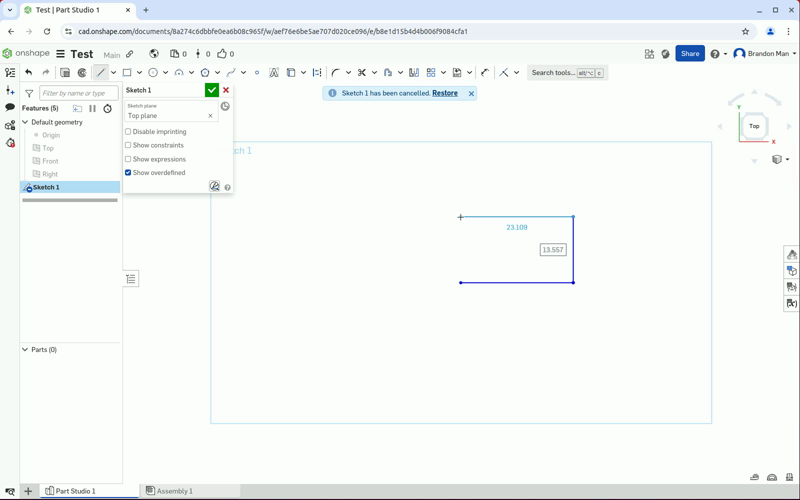
mouse_move(460, 282)
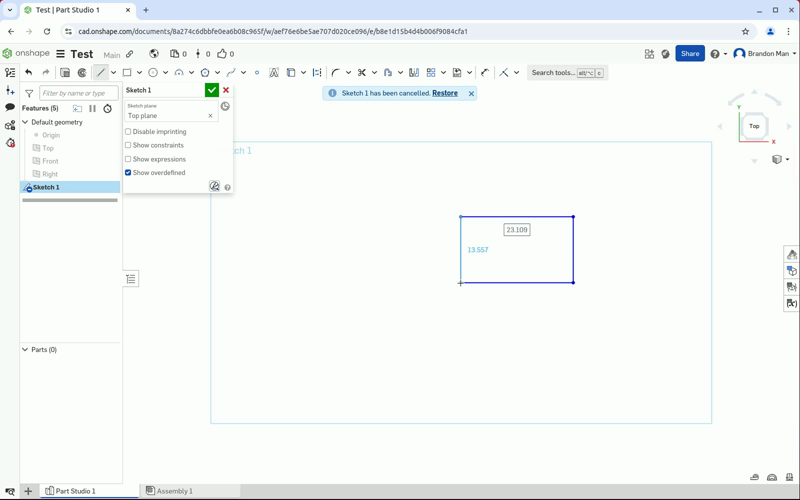
key_up(shift)
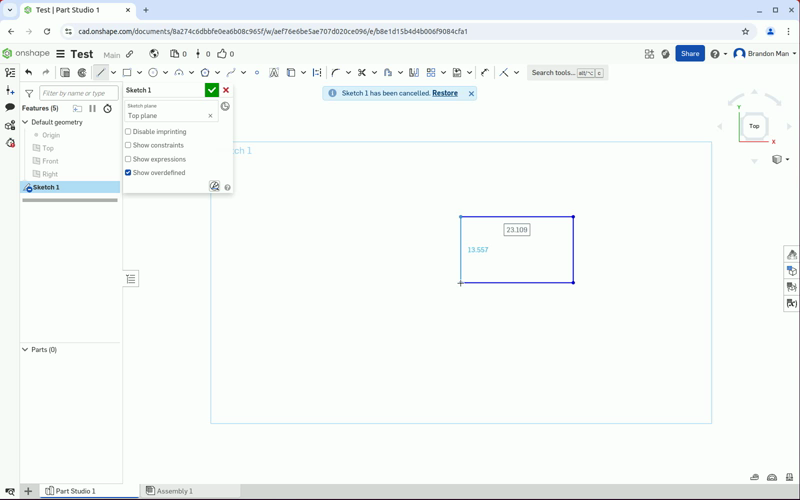
click(460, 282)
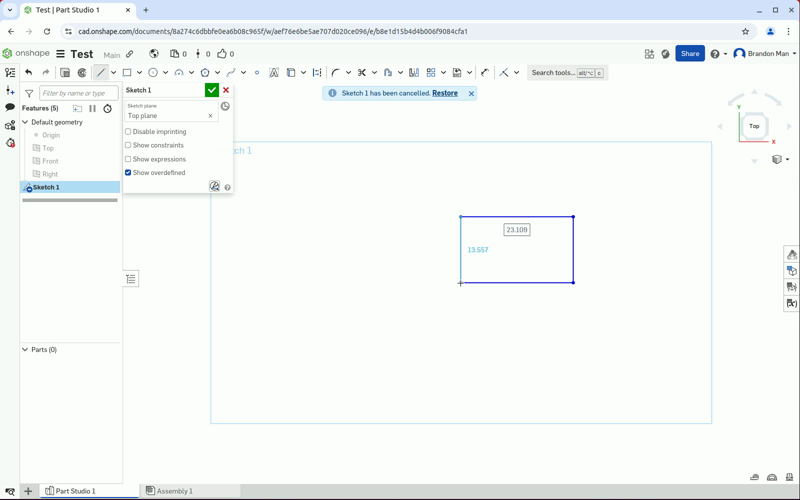
key(esc)
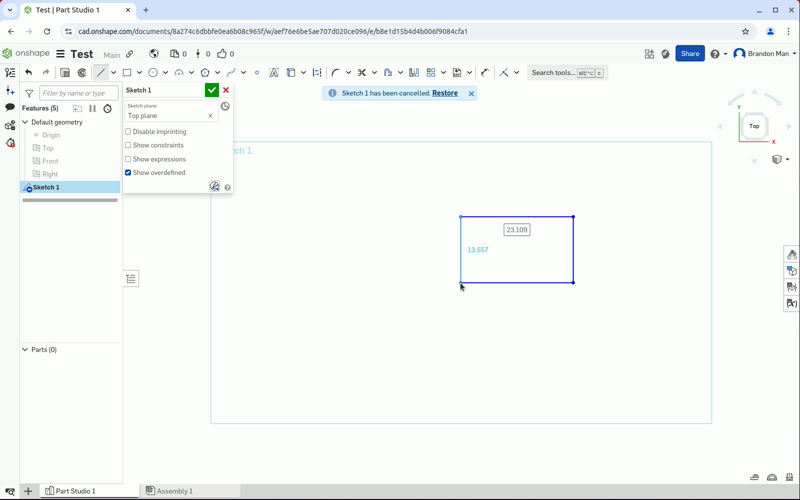
mouse_move(532, 266)
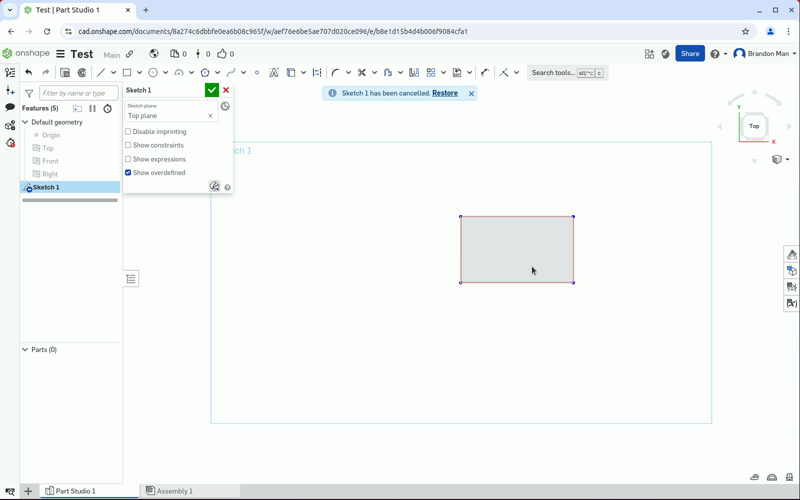
click(532, 266)
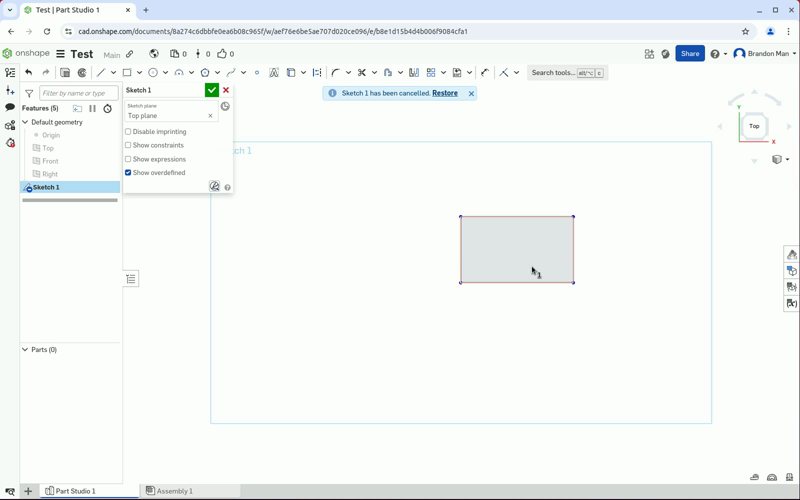
mouse_move(73, 352)
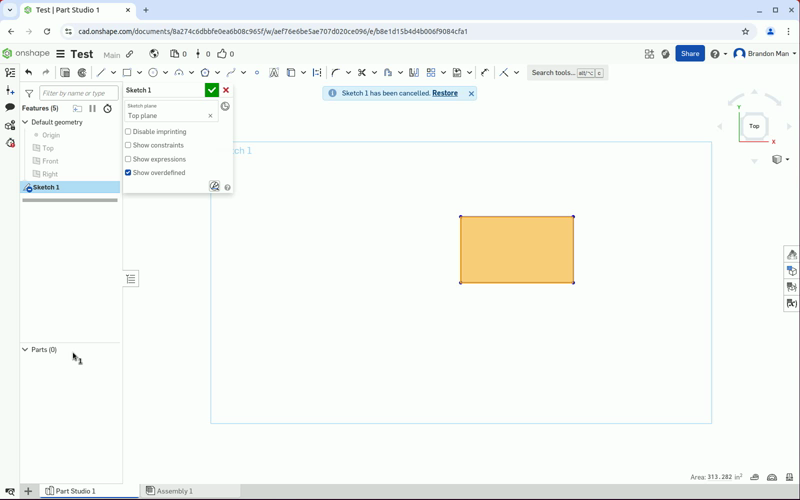
key(shift+y)
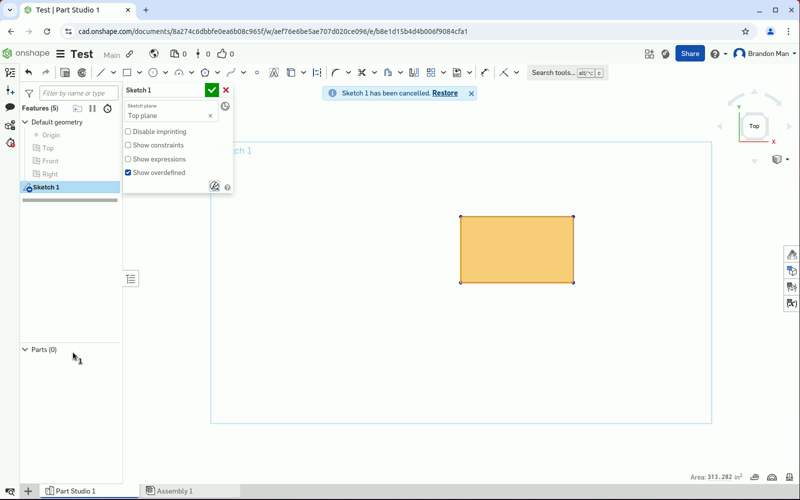
key(shift+e)
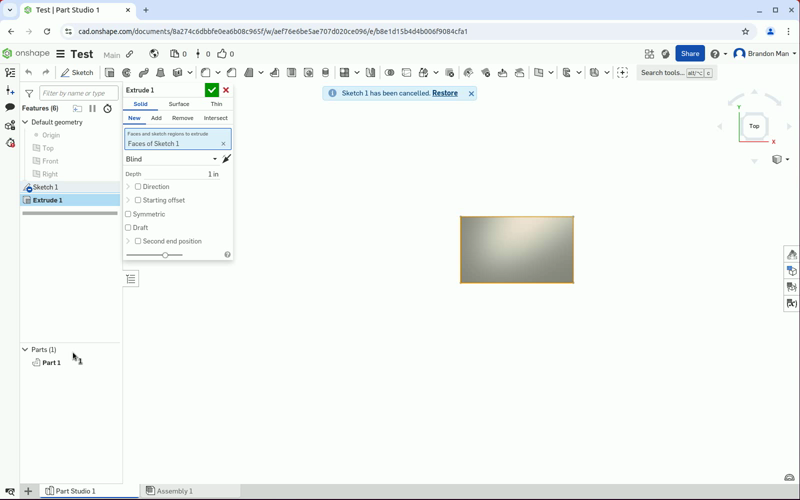
mouse_move(143, 106)
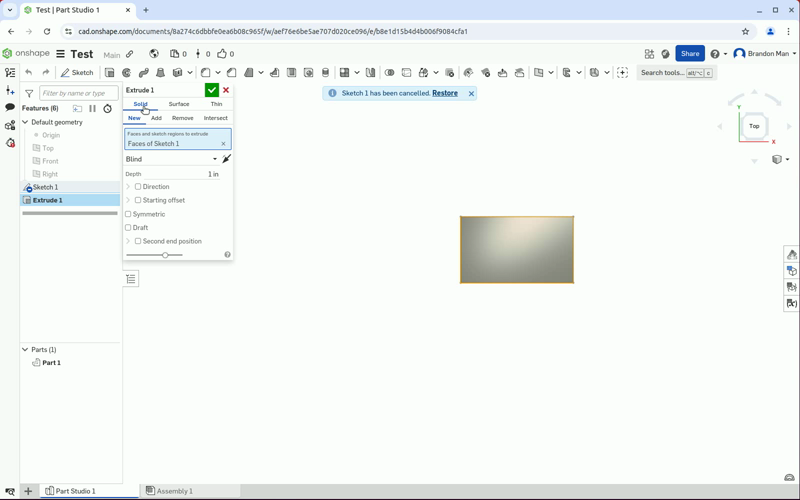
click(143, 106)
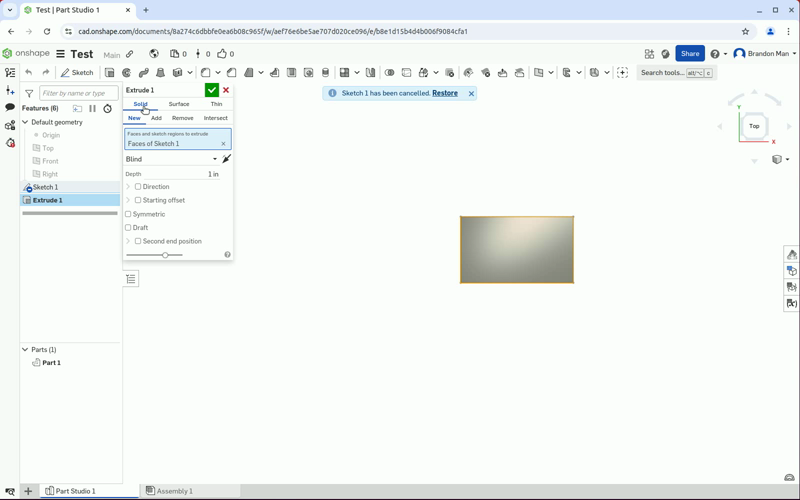
mouse_move(137, 120)
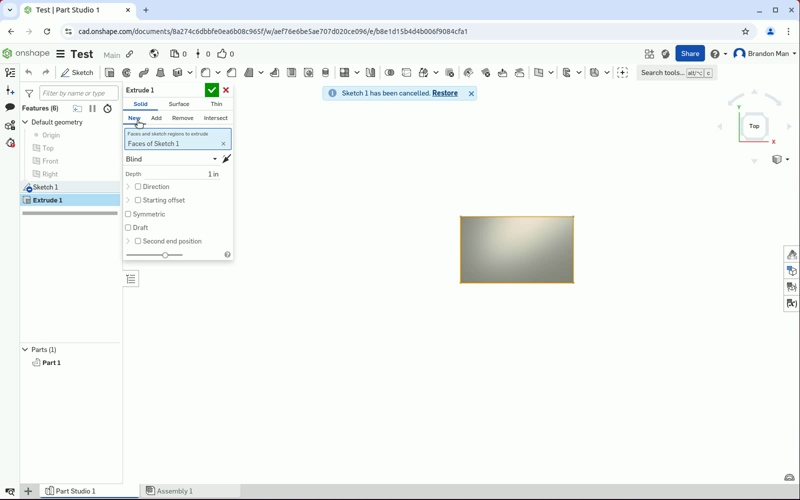
click(137, 120)
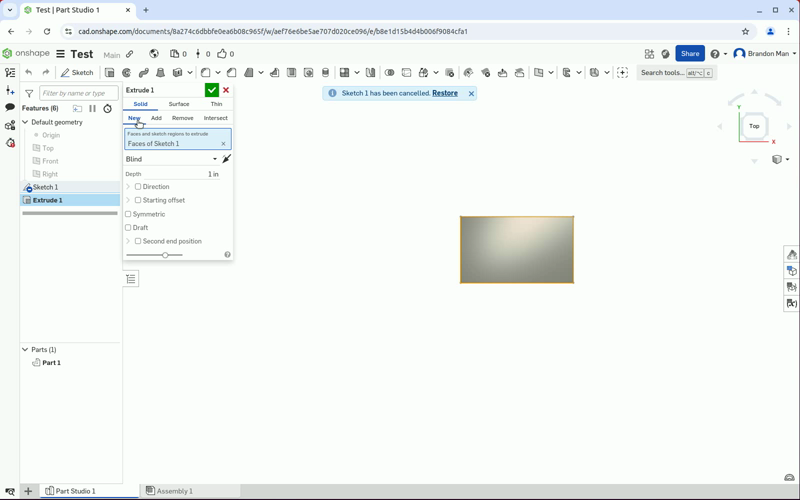
key(tab, 4)
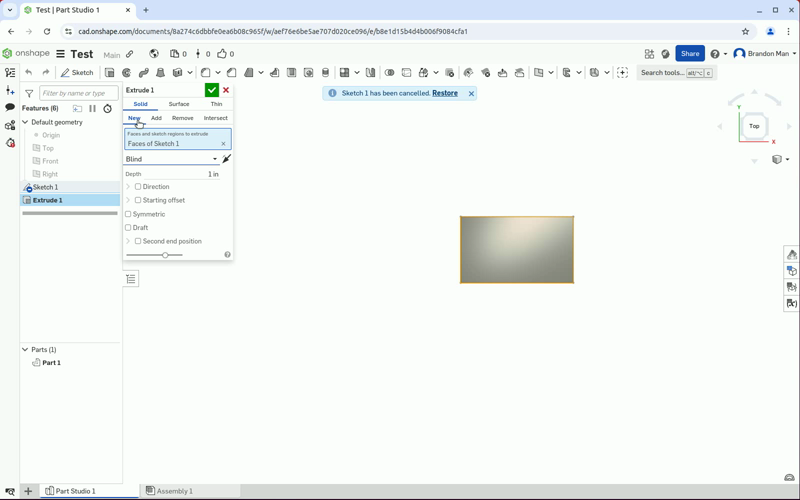
text(11.313)
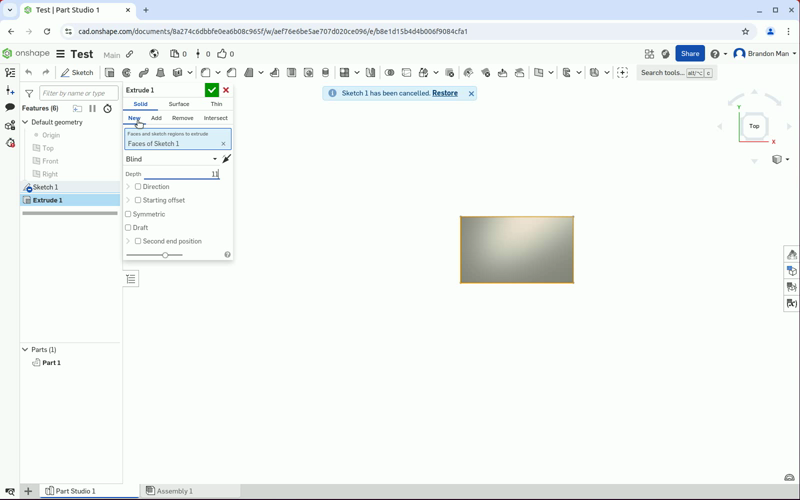
key(enter)
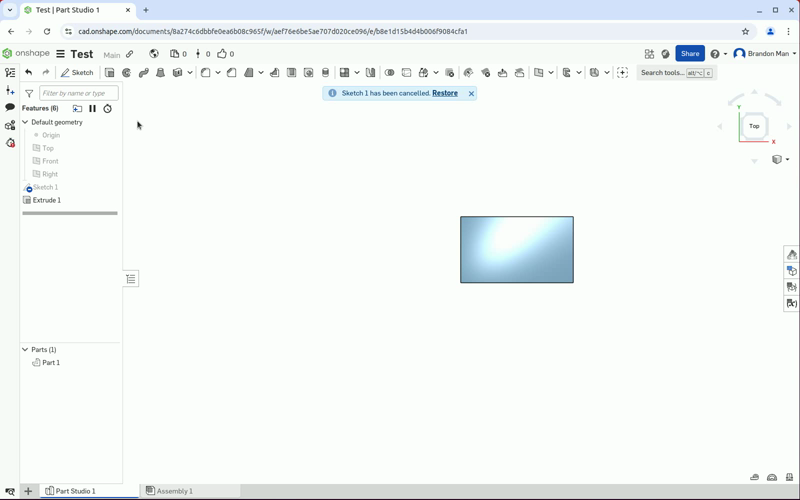
key(shift+h)
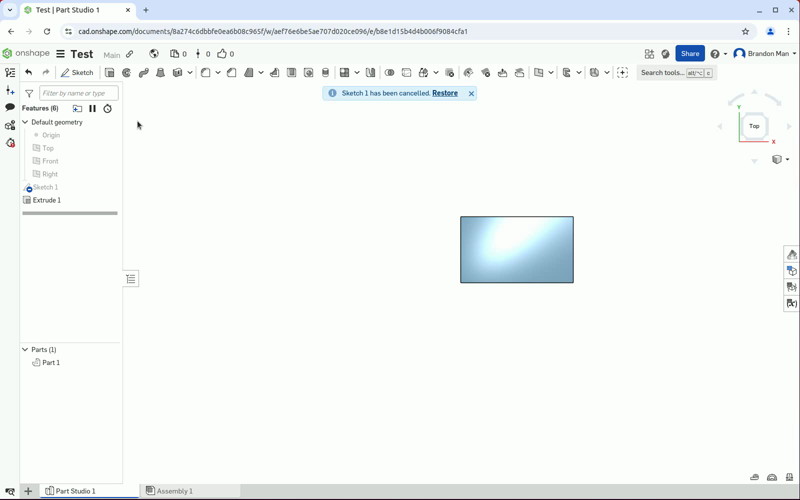
key(shift+h)
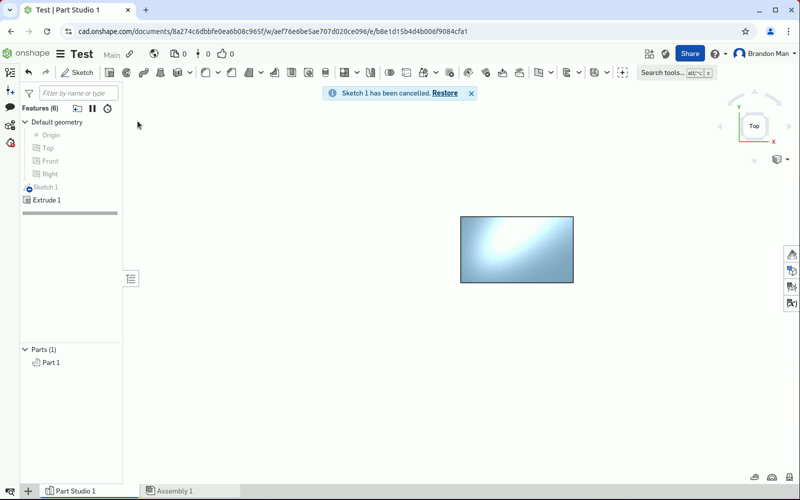
mouse_move(73, 189)
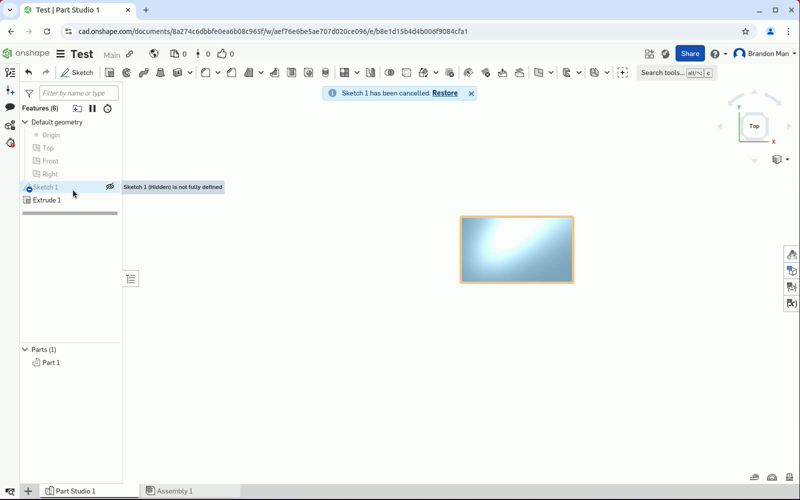
click(73, 189)
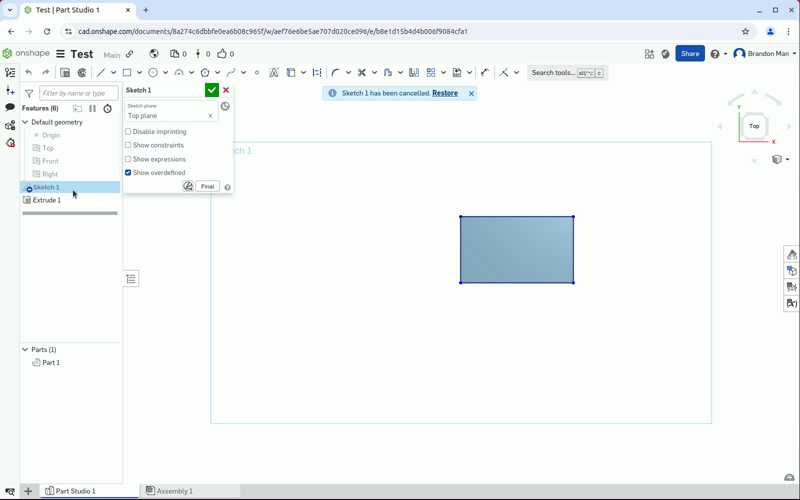
mouse_move(229, 92)
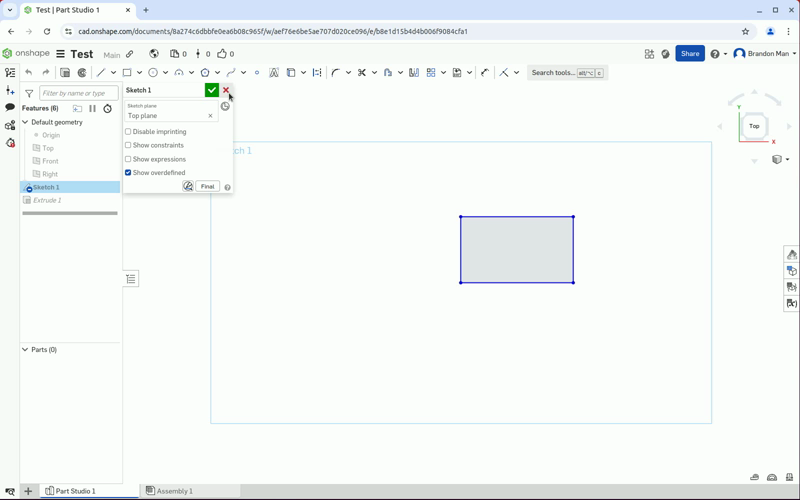
click(229, 92)
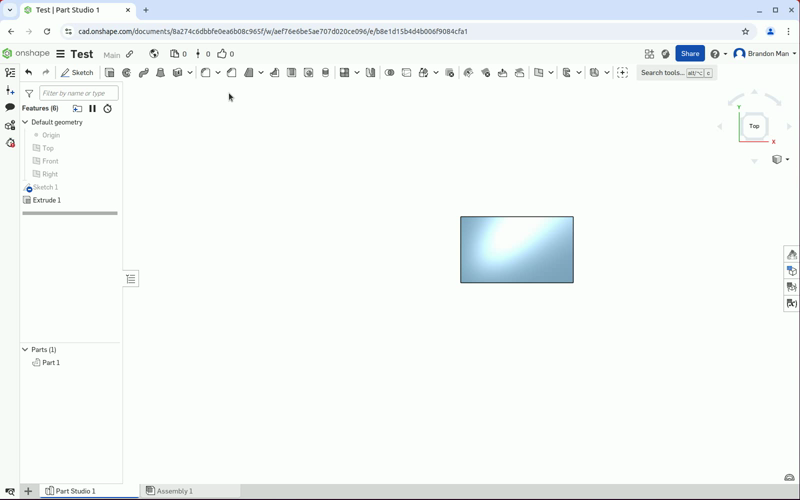
mouse_move(541, 75)
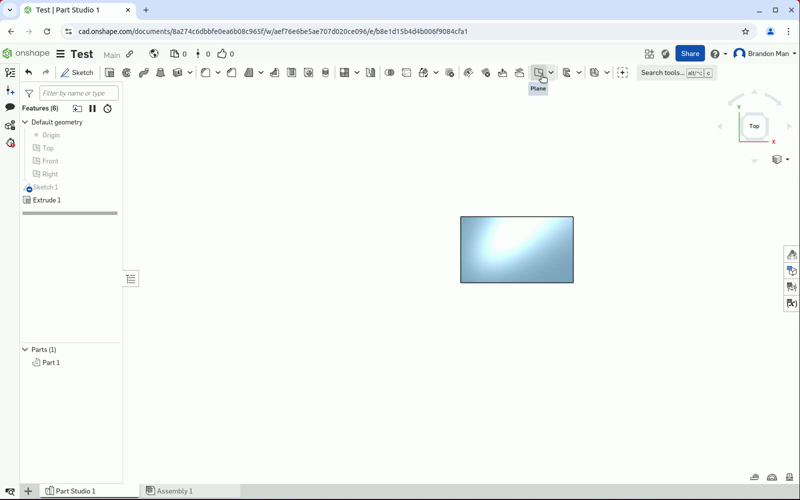
click(541, 75)
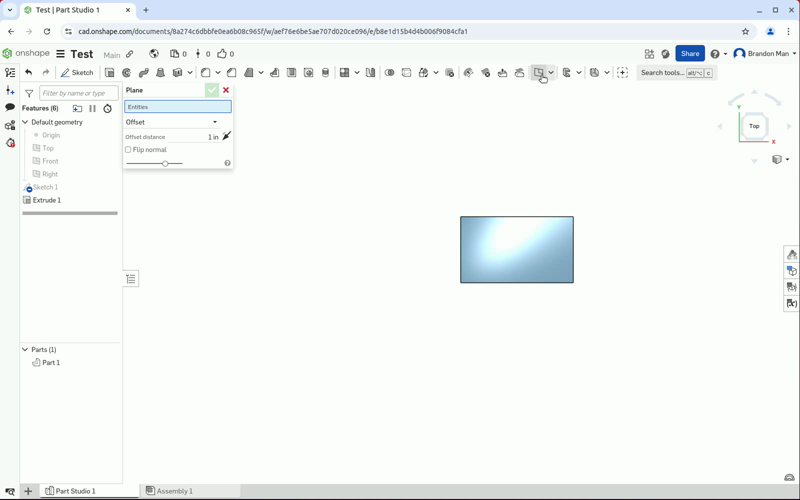
mouse_move(73, 150)
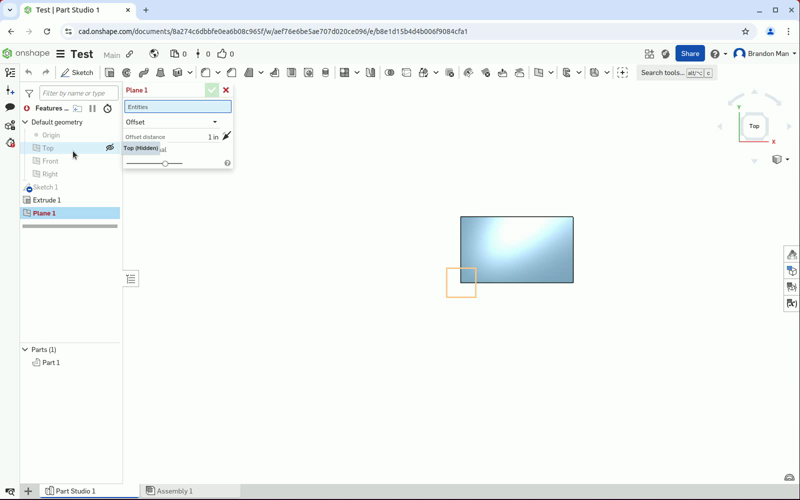
click(73, 150)
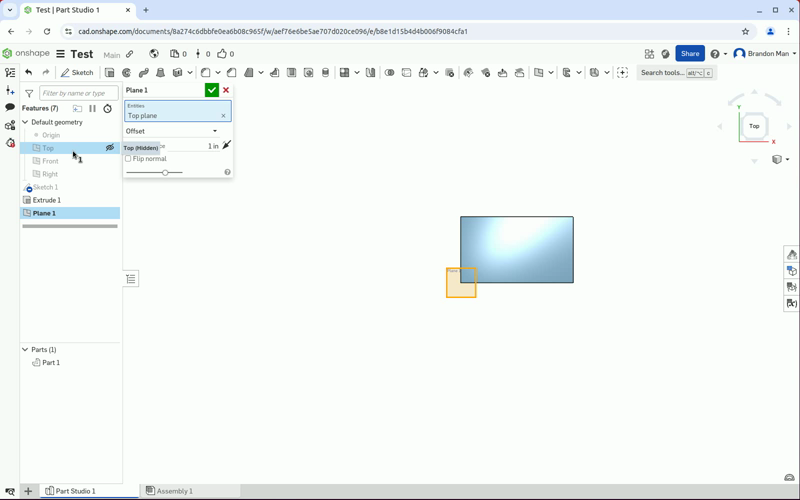
key(tab, 2)
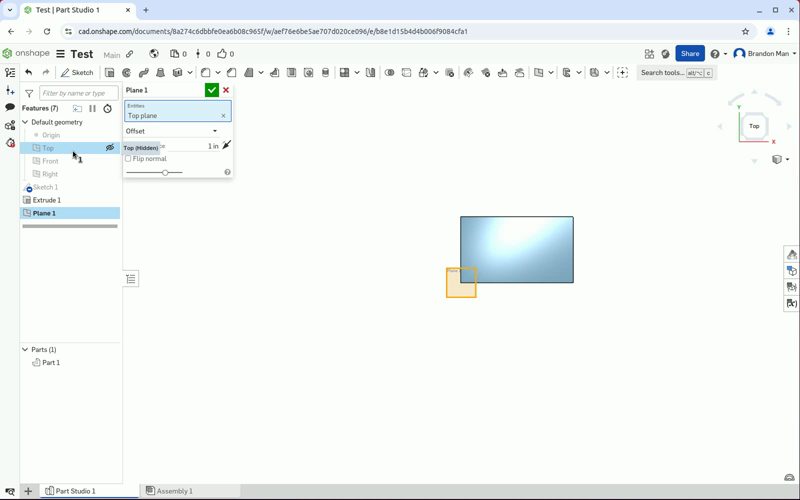
text(11.308)
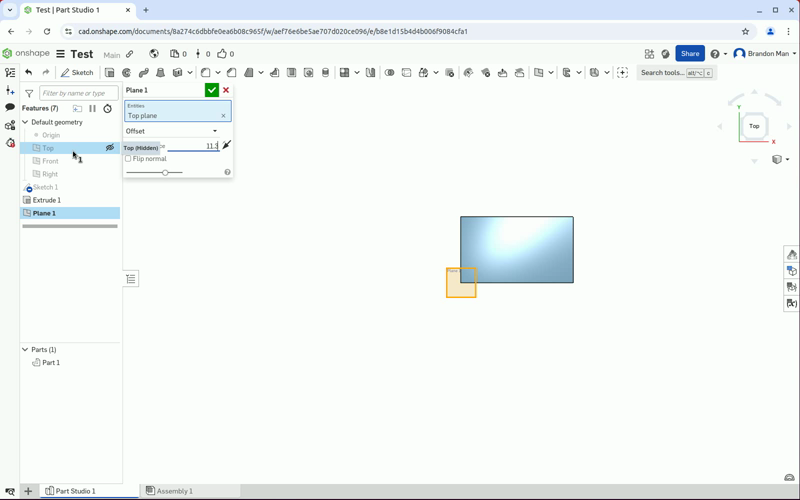
key(enter, 2)
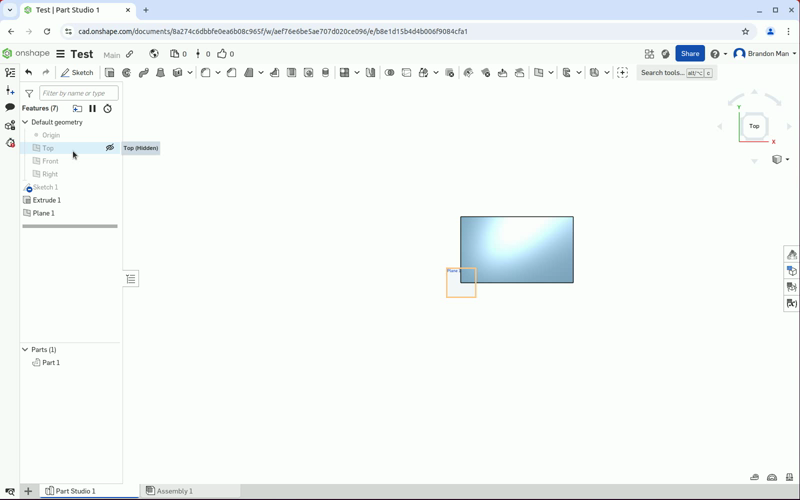
key(shift+s)
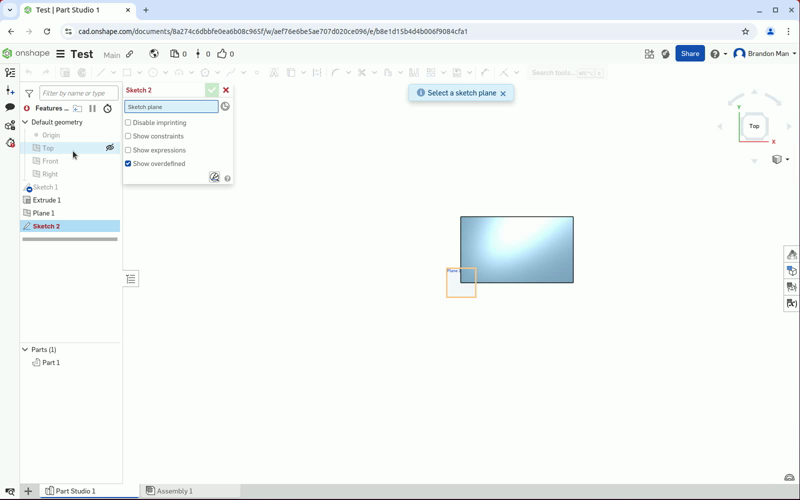
mouse_move(73, 215)
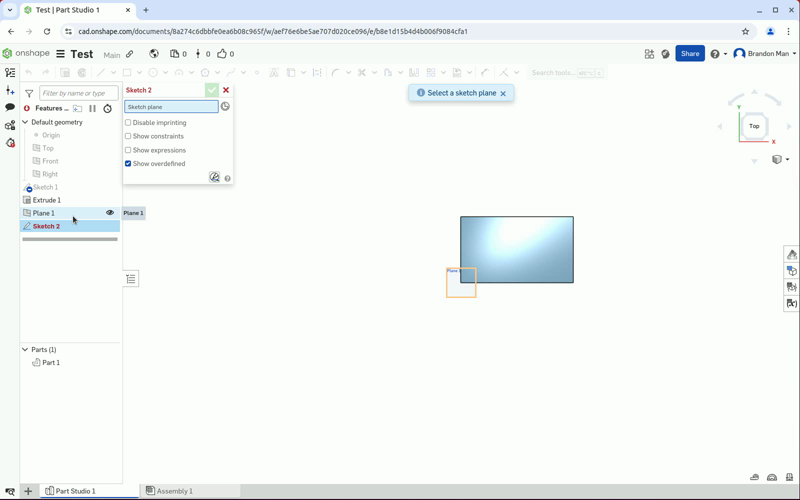
click(73, 215)
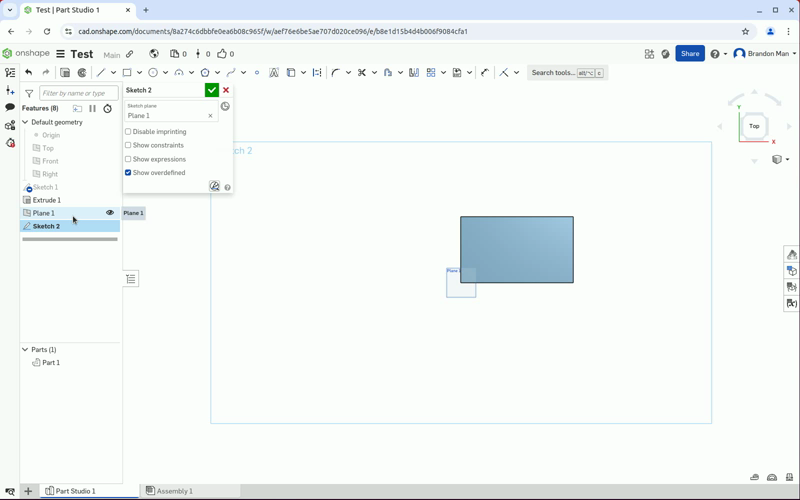
mouse_move(73, 352)
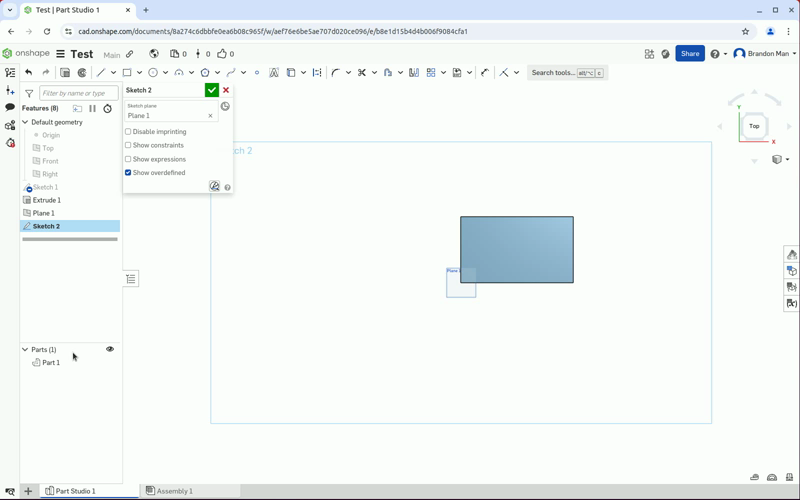
key(y)
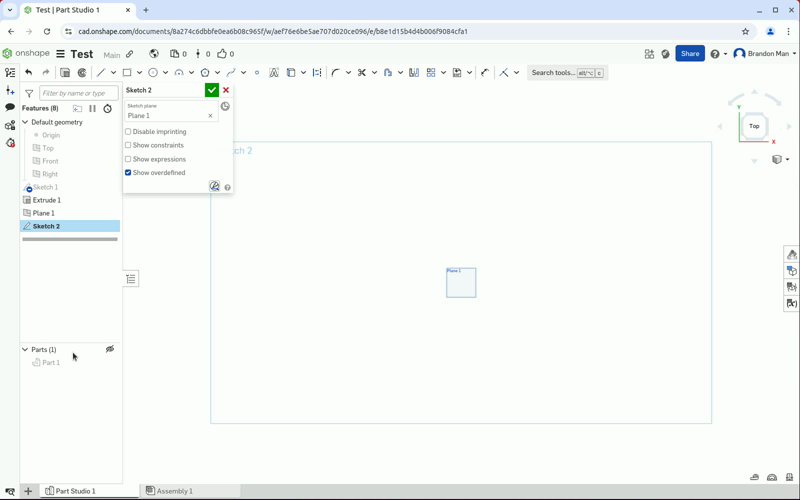
key(l)
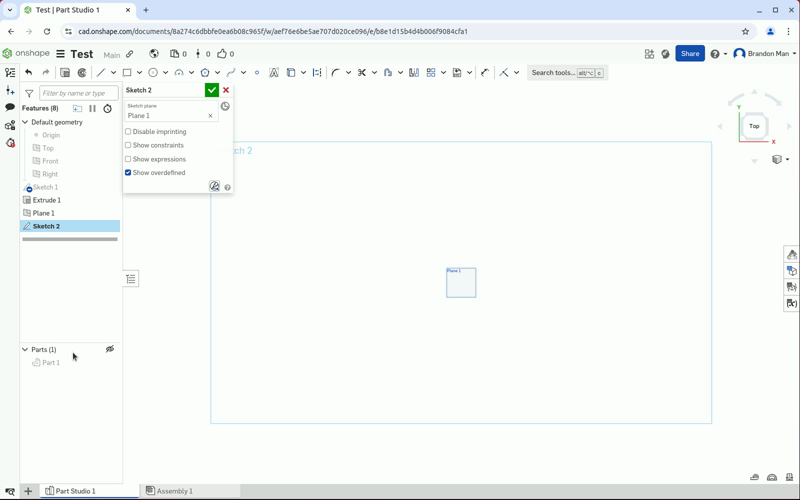
key_down(shift)
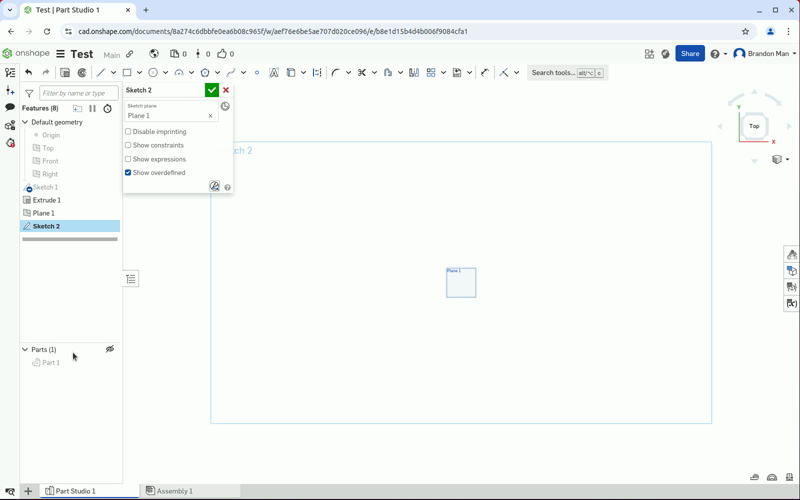
mouse_move(493, 250)
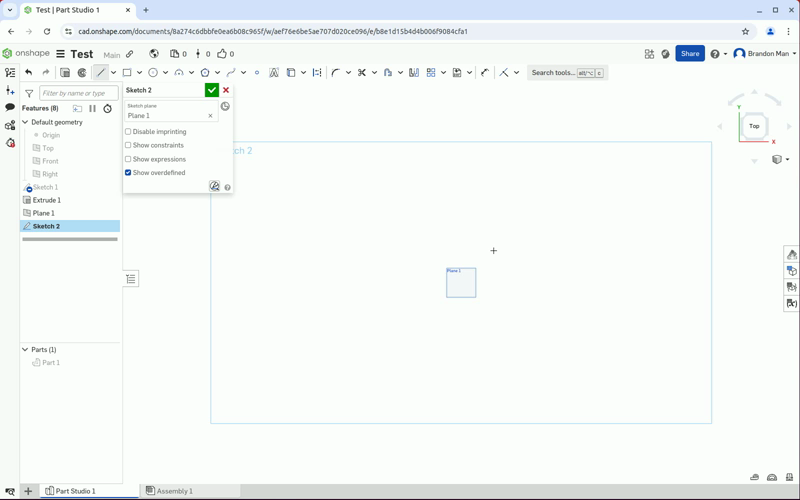
click(493, 250)
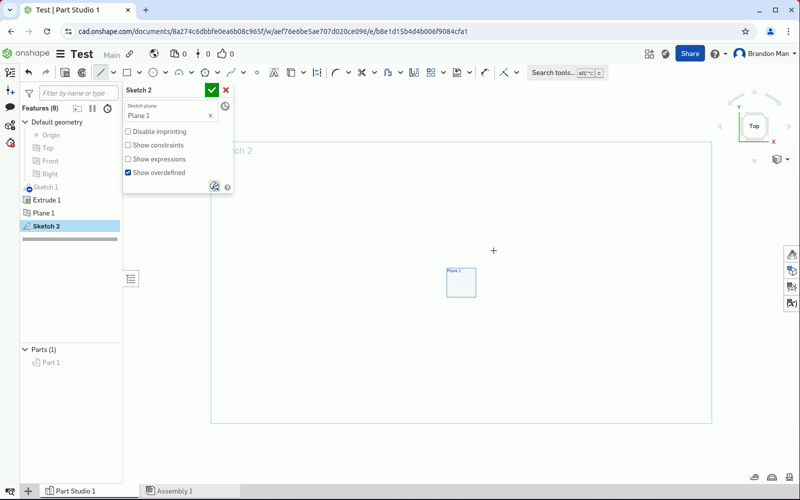
key_up(shift)
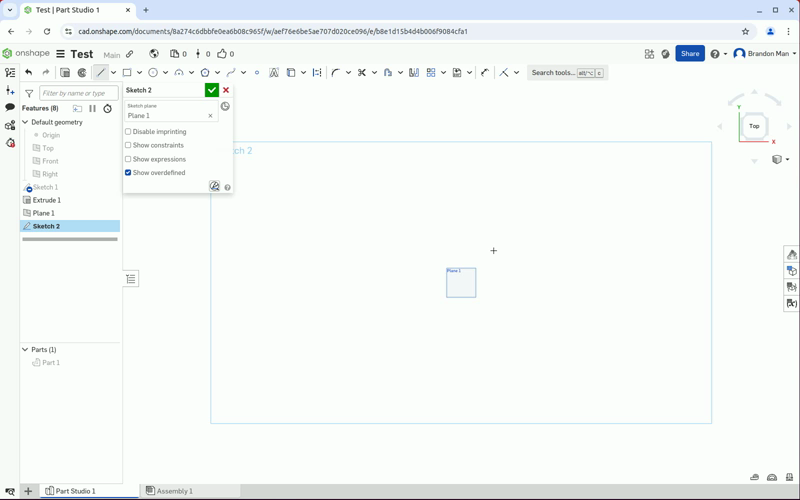
key_down(shift)
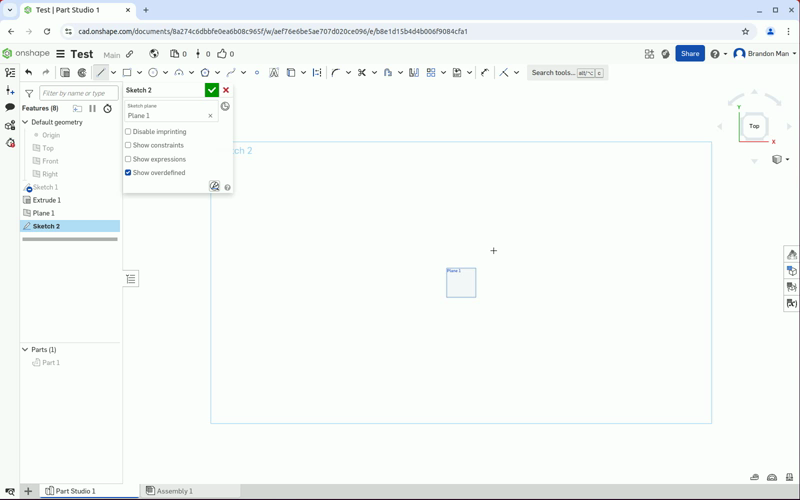
mouse_move(523, 250)
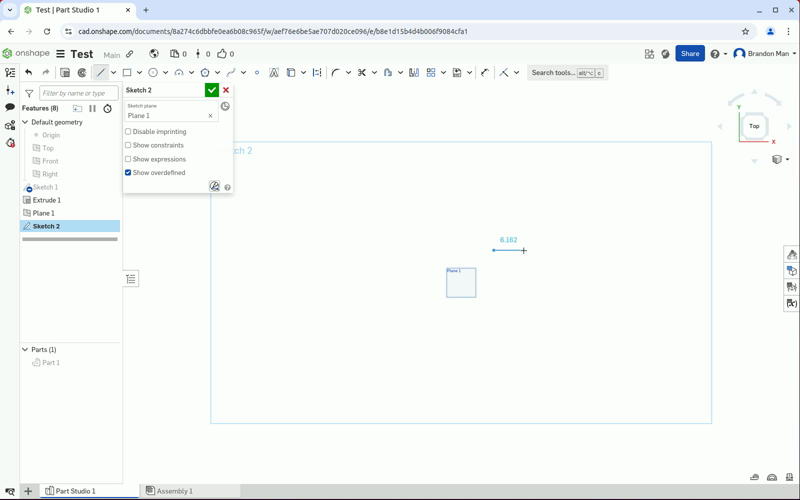
mouse_move(541, 250)
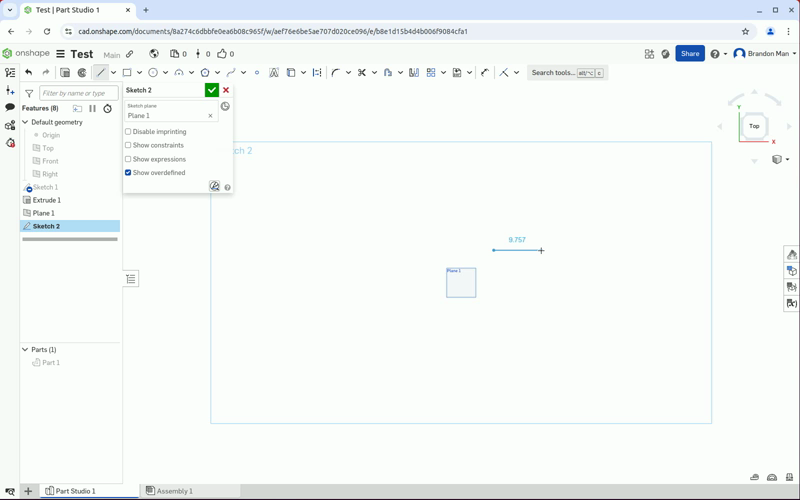
click(541, 250)
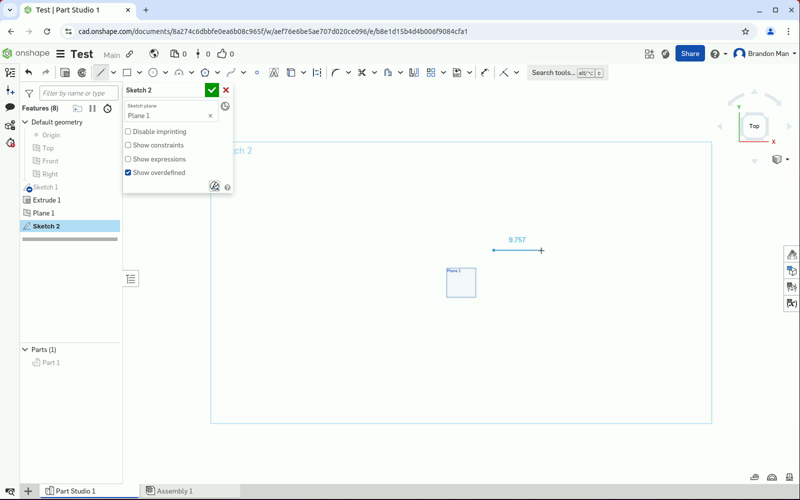
key_up(shift)
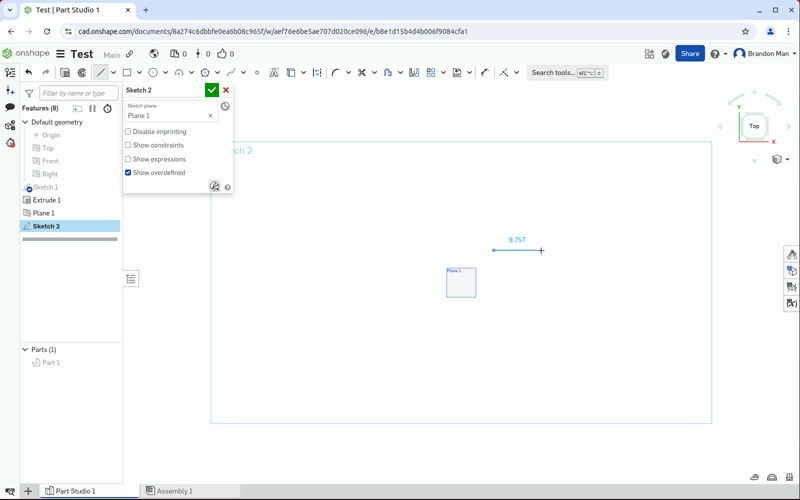
key_down(shift)
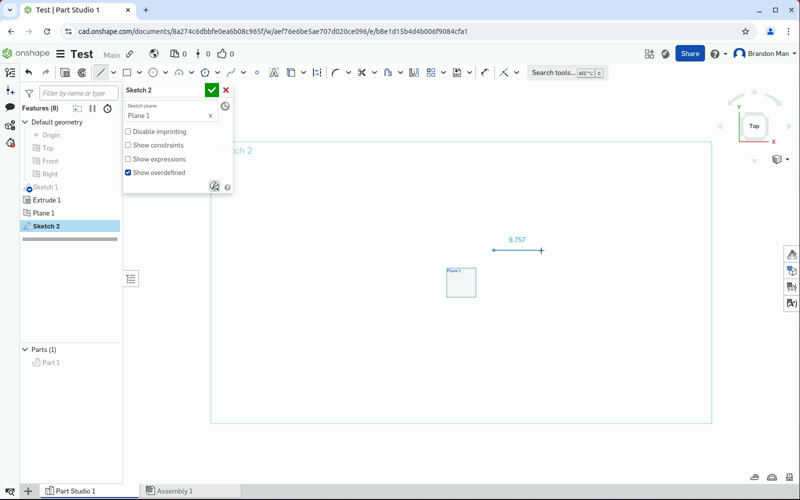
mouse_move(571, 250)
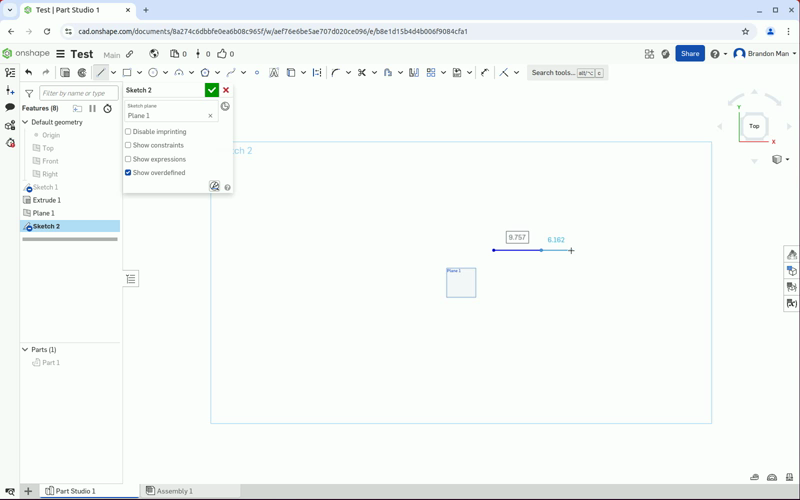
mouse_move(541, 216)
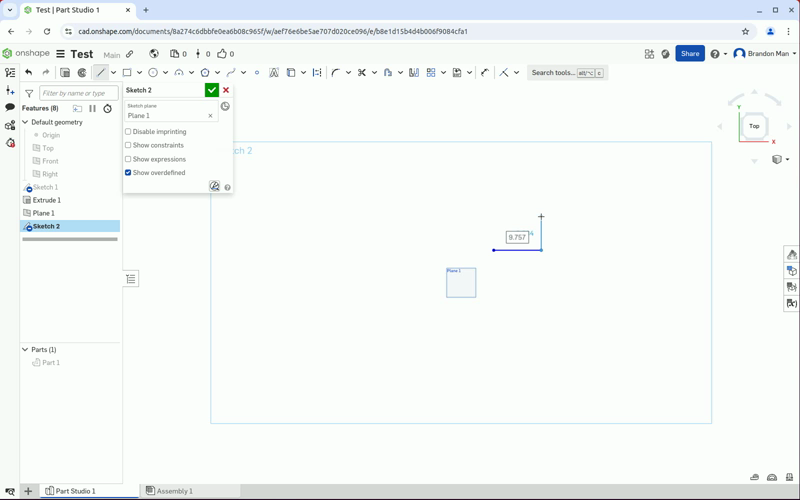
click(541, 216)
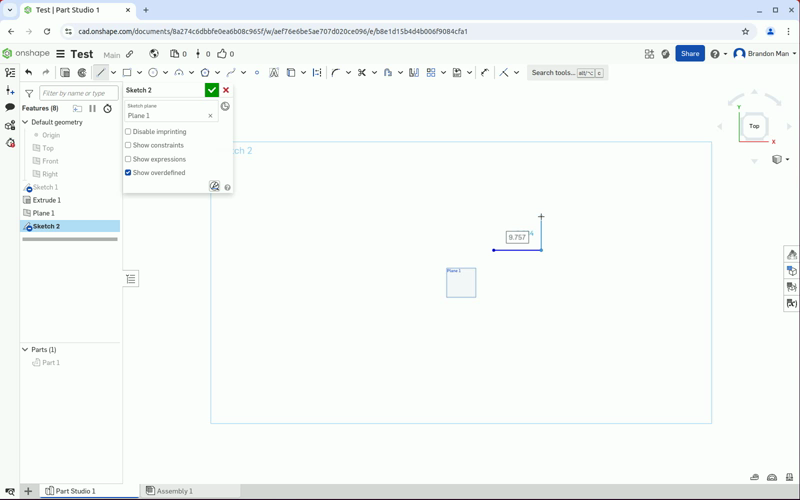
key_up(shift)
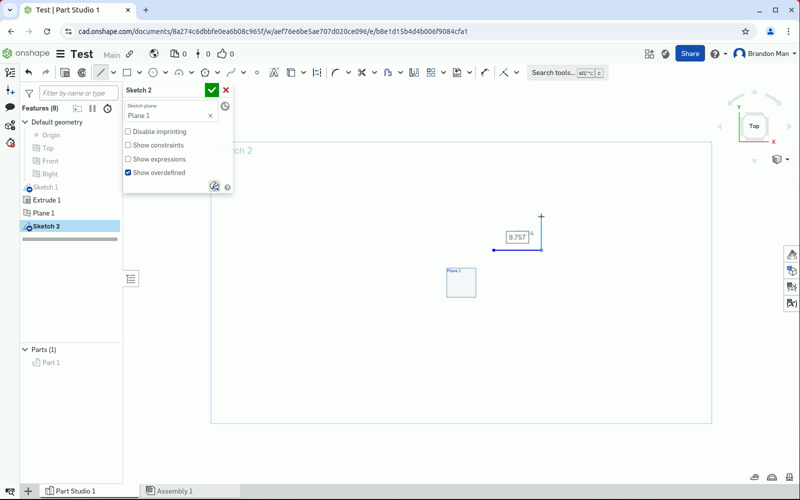
key_down(shift)
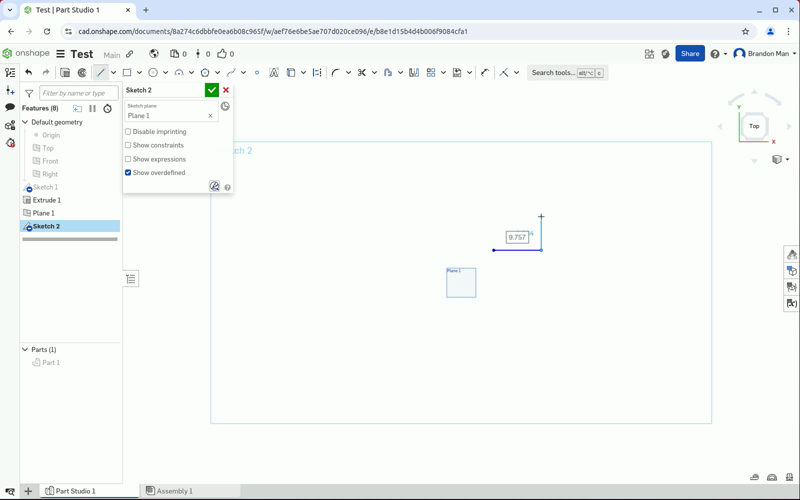
mouse_move(571, 216)
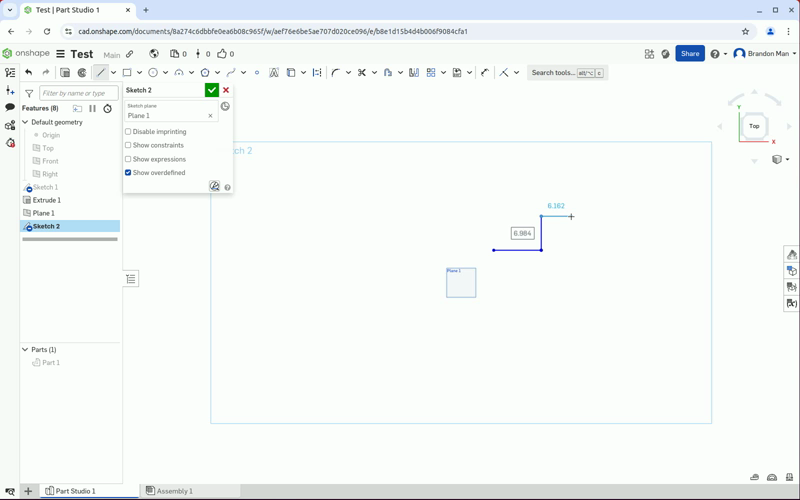
mouse_move(493, 216)
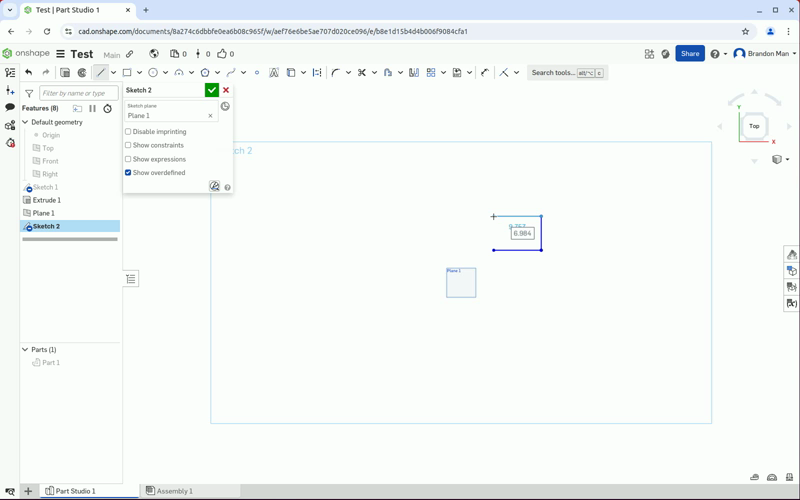
click(493, 216)
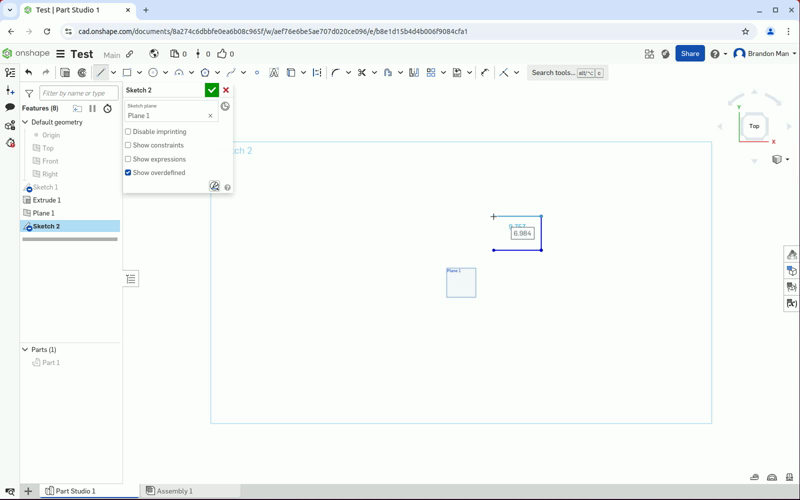
key_up(shift)
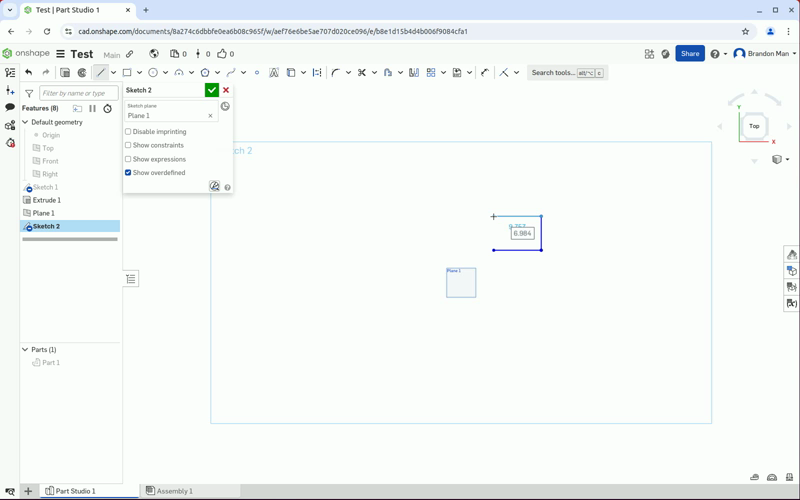
mouse_move(523, 216)
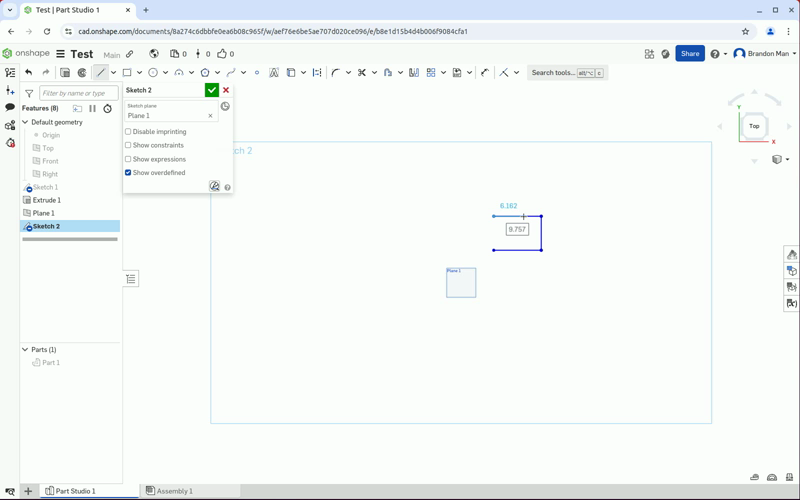
key_down(shift)
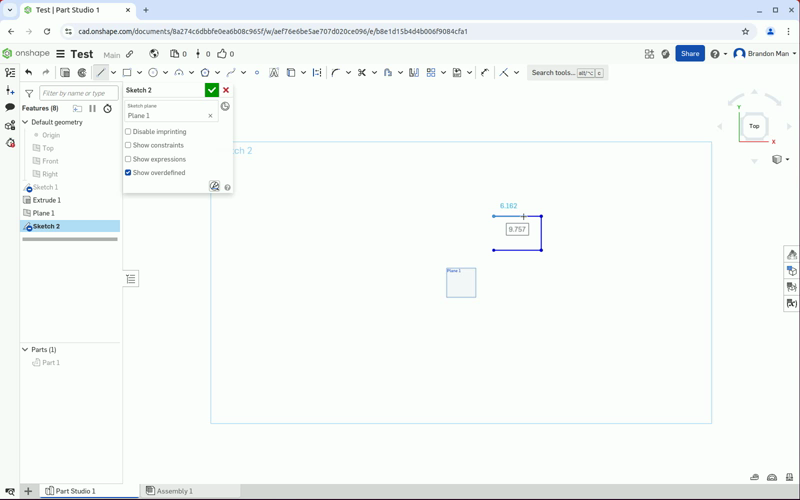
mouse_move(493, 250)
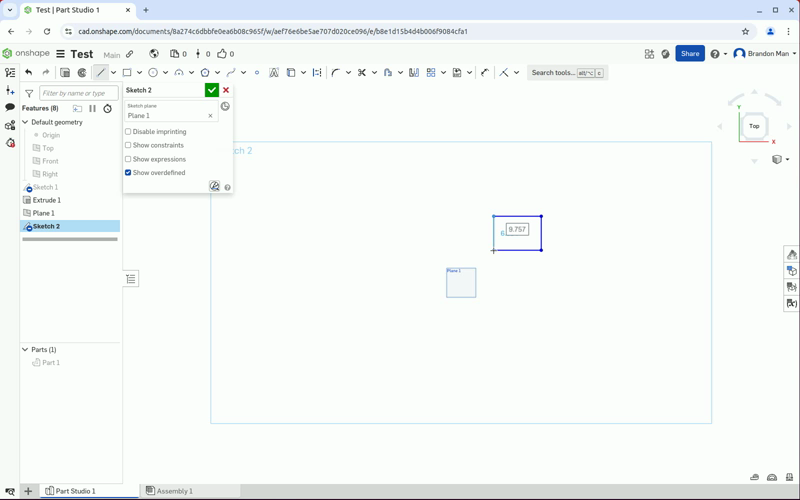
key_up(shift)
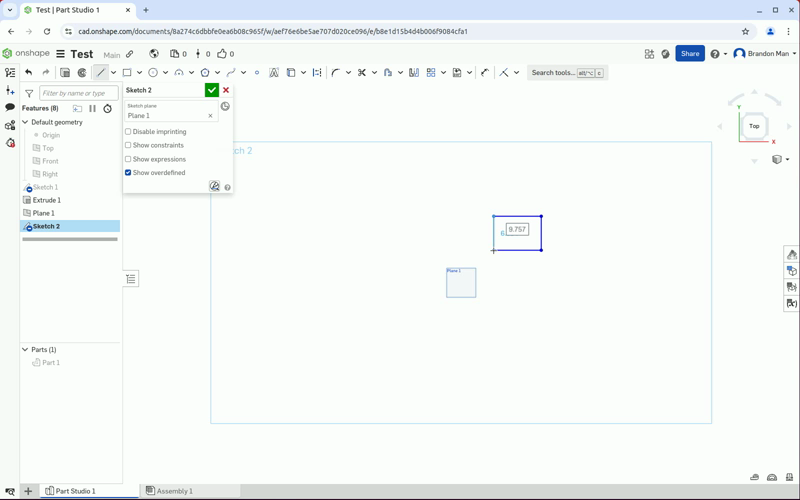
click(493, 250)
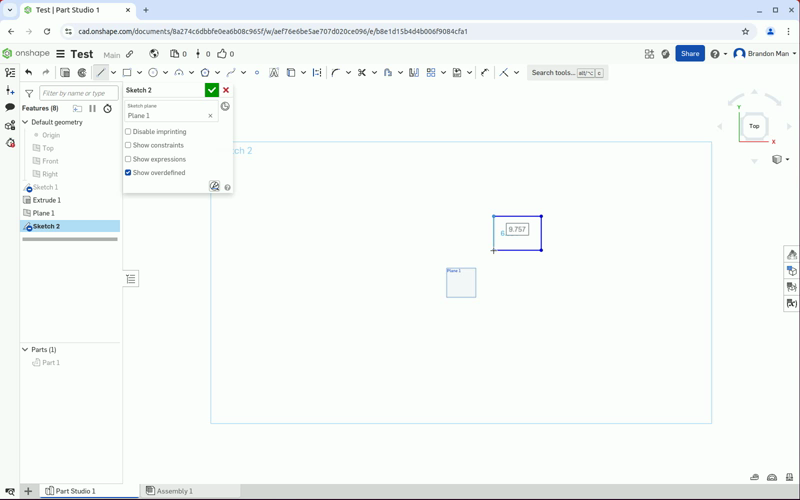
key(esc)
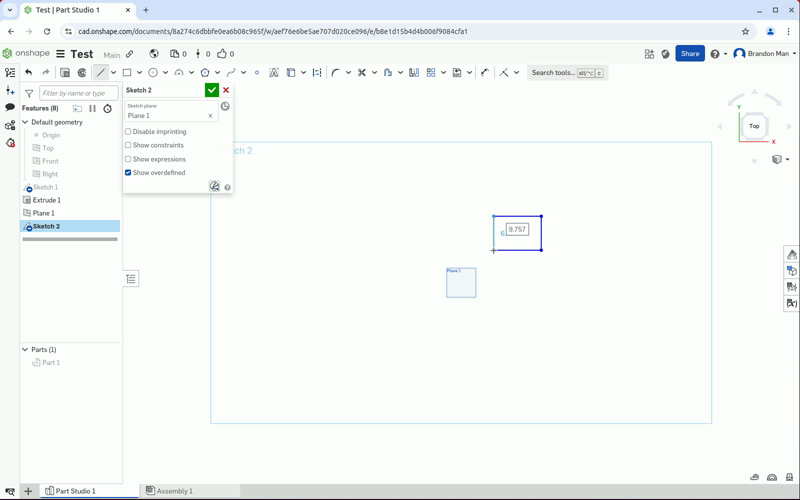
mouse_move(530, 240)
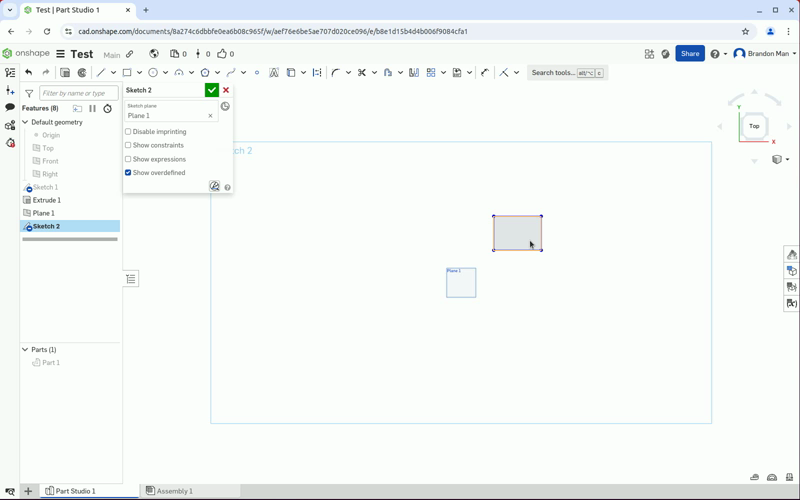
scroll(6)
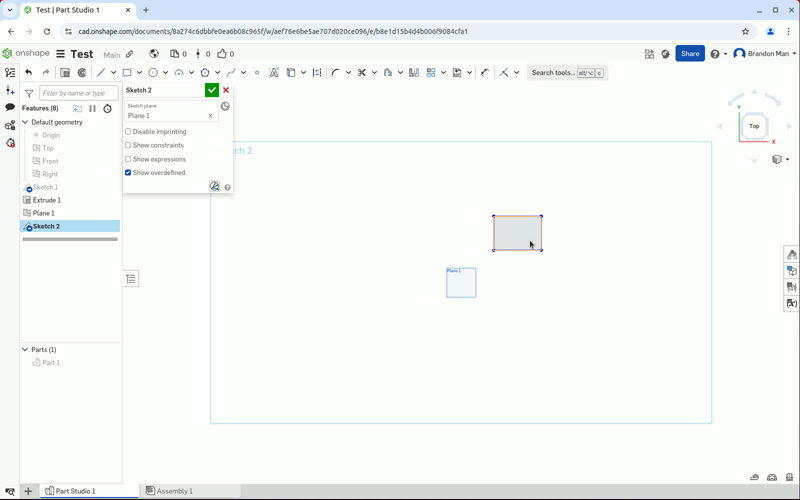
scroll(6)
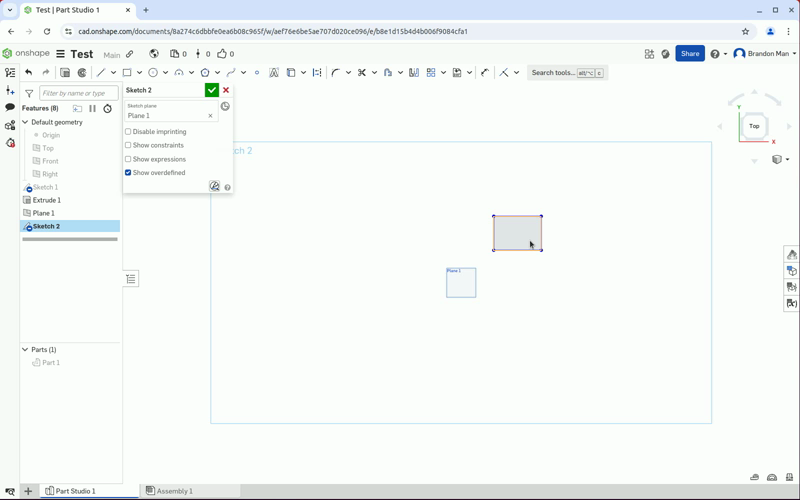
scroll(6)
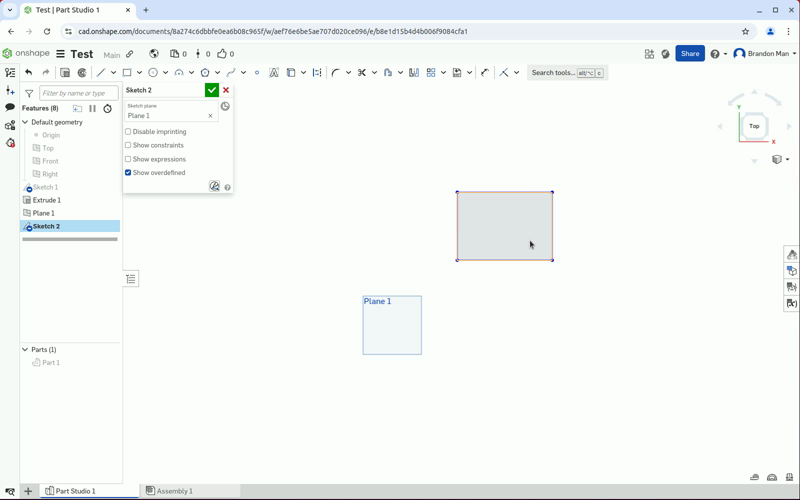
scroll(6)
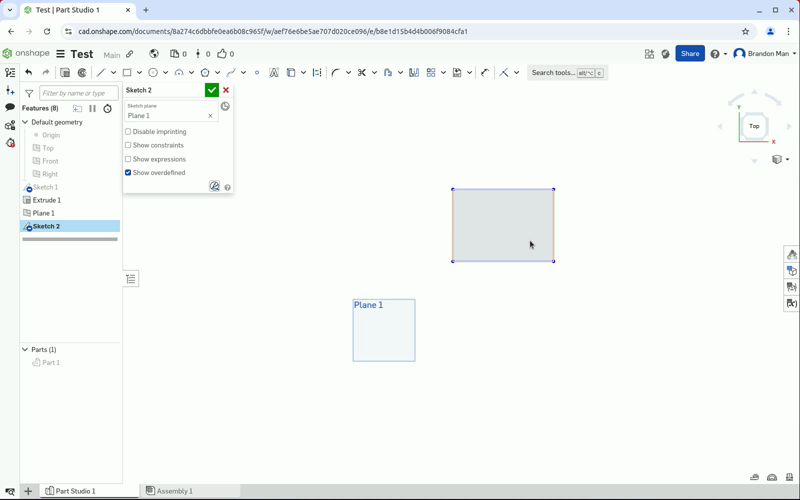
scroll(6)
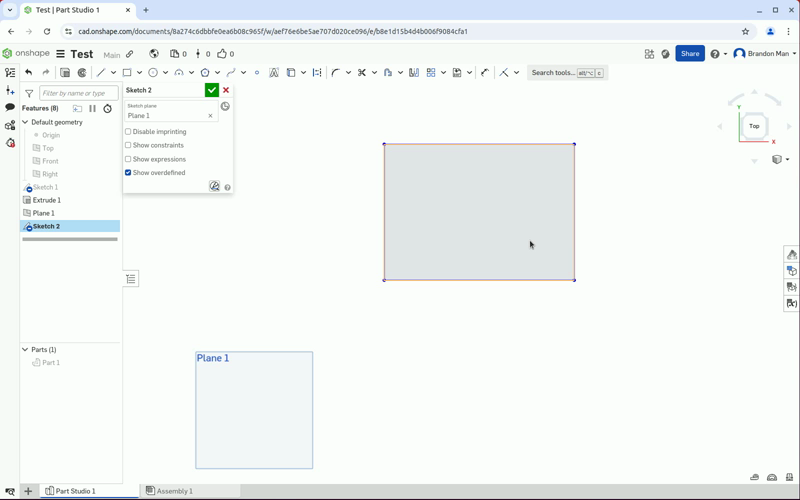
scroll(6)
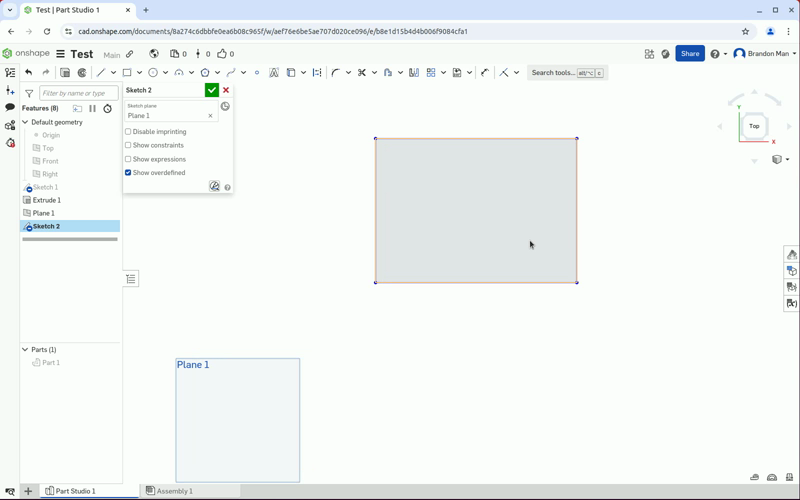
scroll(6)
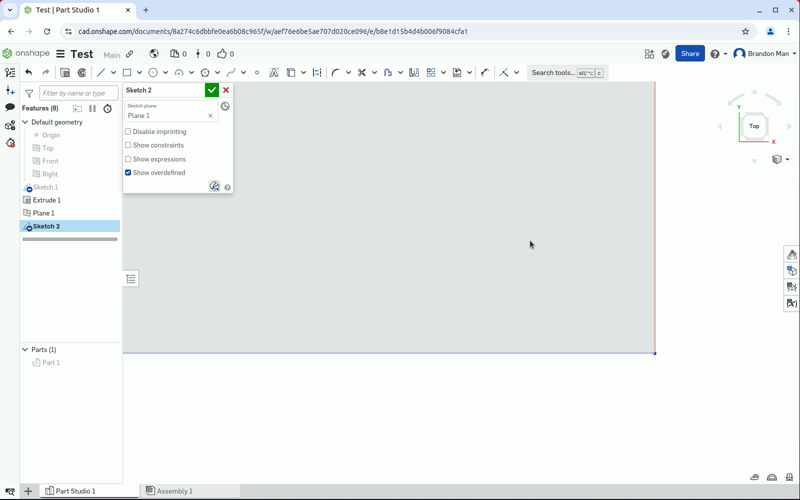
click(530, 240)
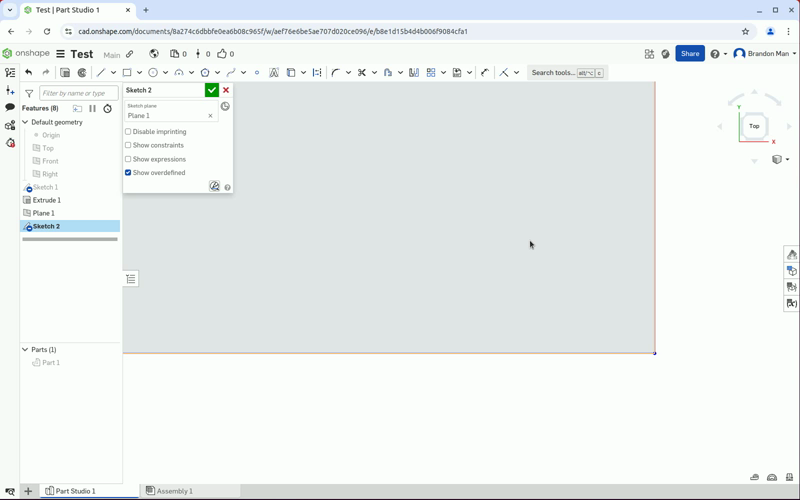
scroll(-6)
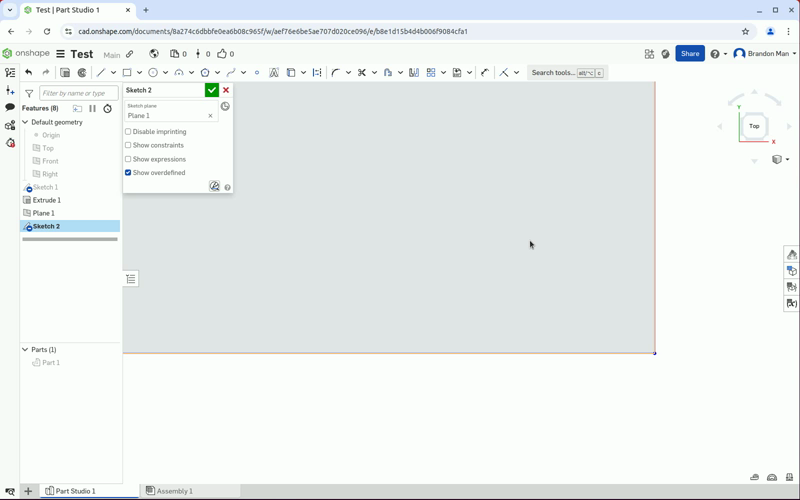
scroll(-6)
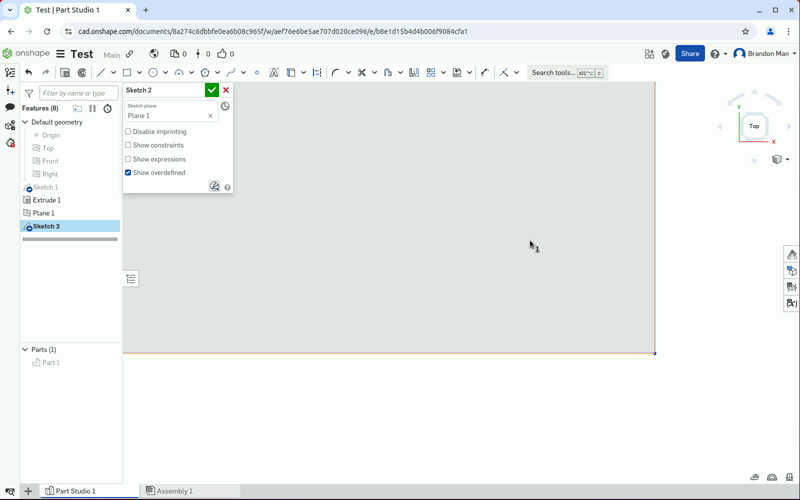
scroll(-6)
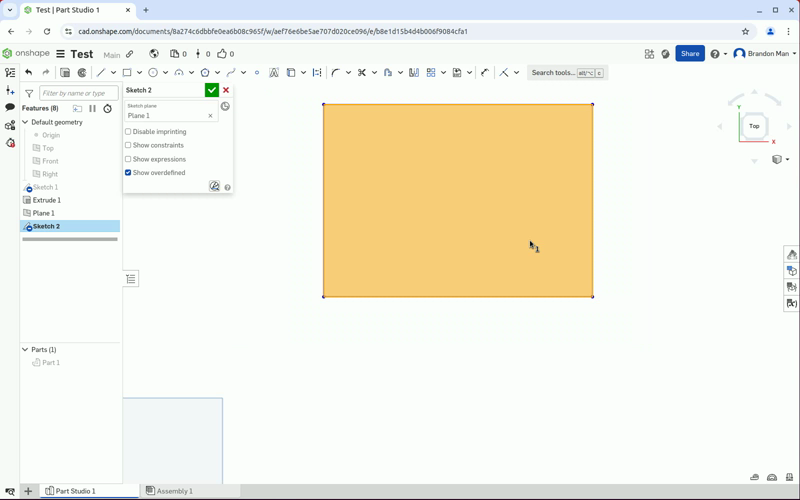
scroll(-6)
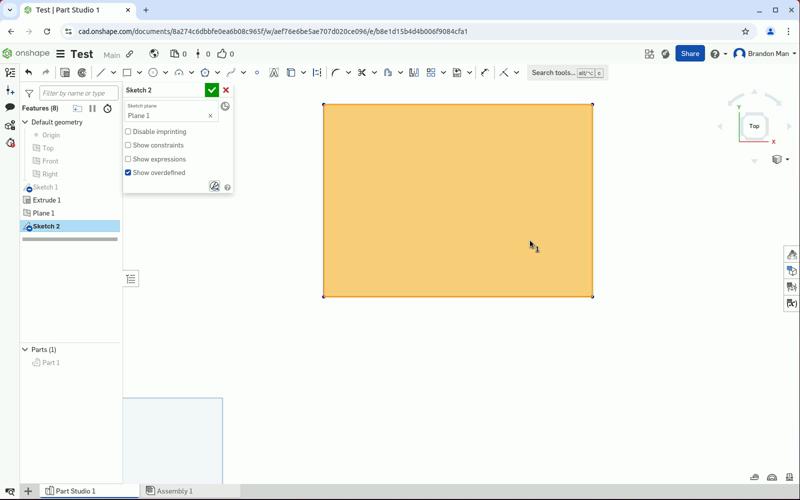
scroll(-6)
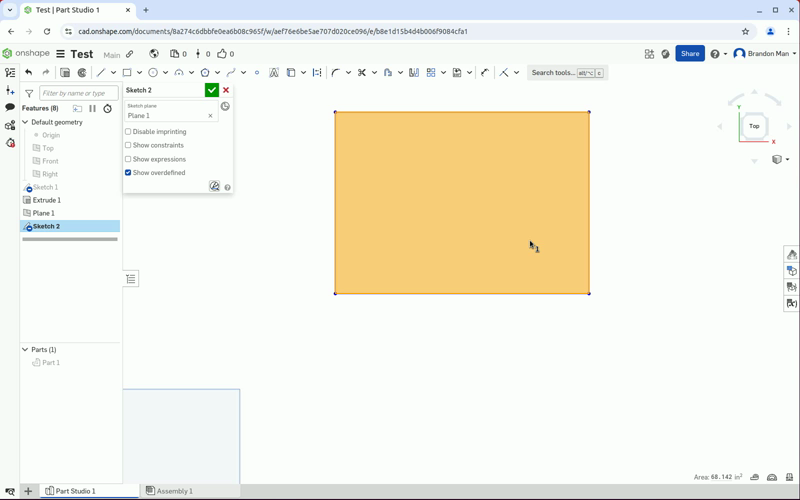
scroll(-6)
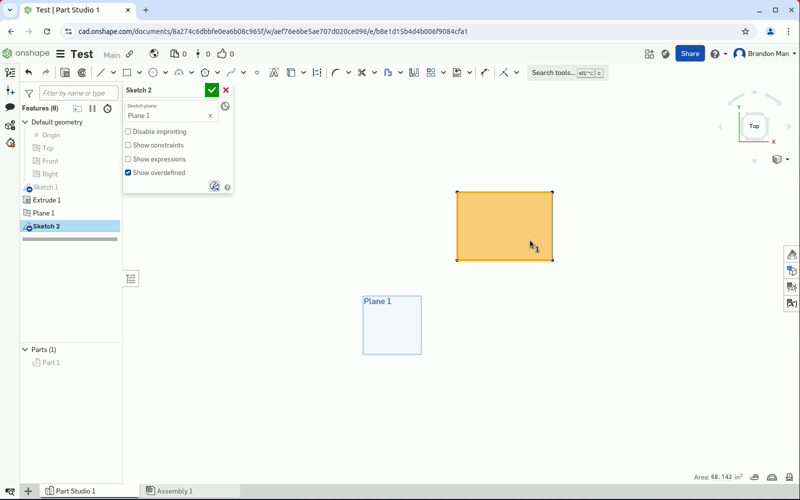
scroll(-6)
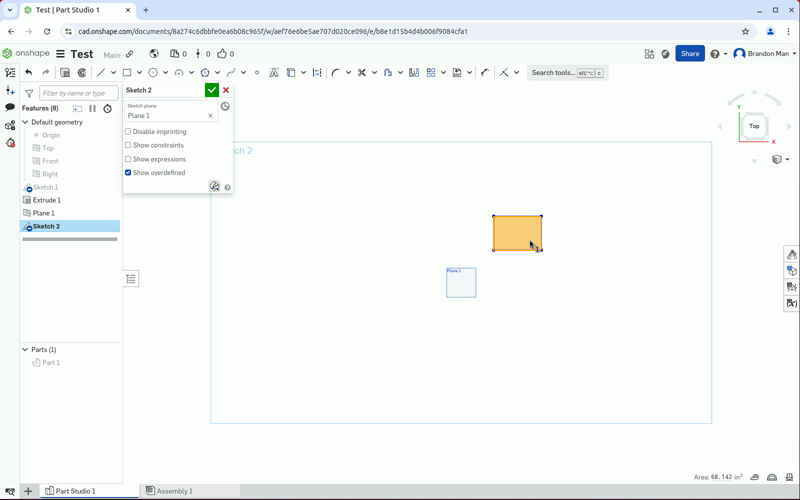
mouse_move(73, 352)
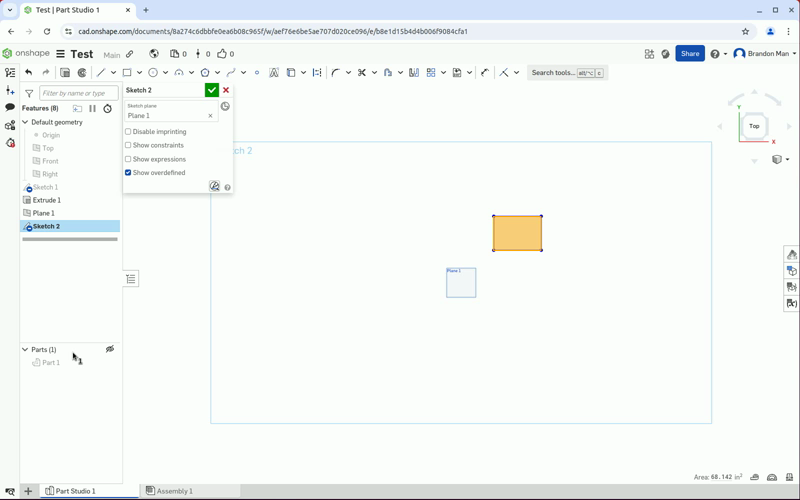
key(shift+y)
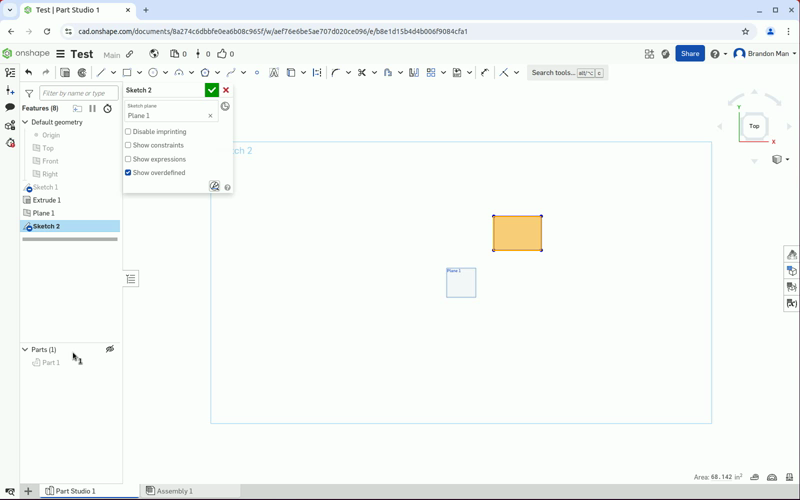
key(shift+e)
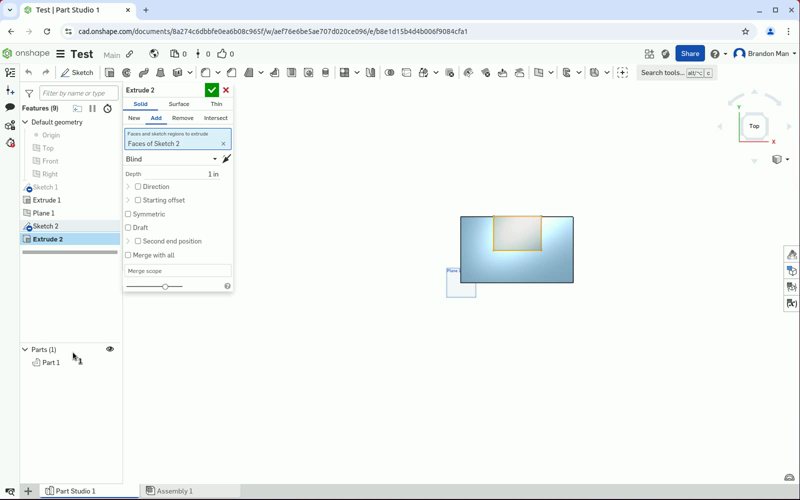
mouse_move(143, 106)
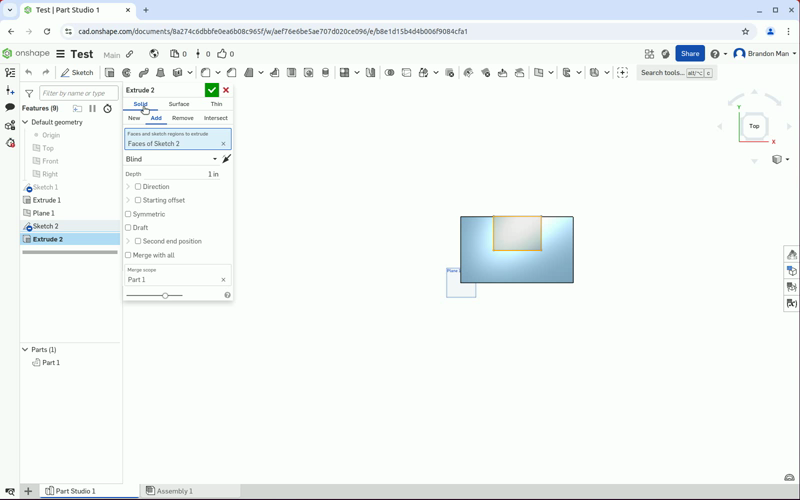
click(143, 106)
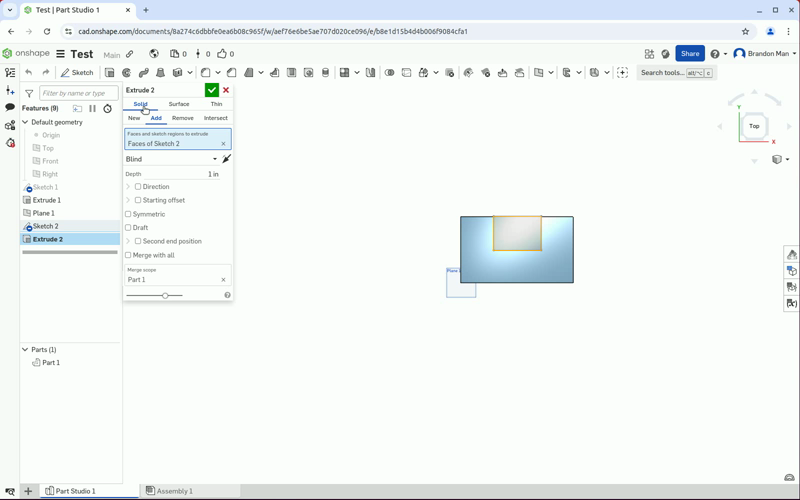
mouse_move(186, 120)
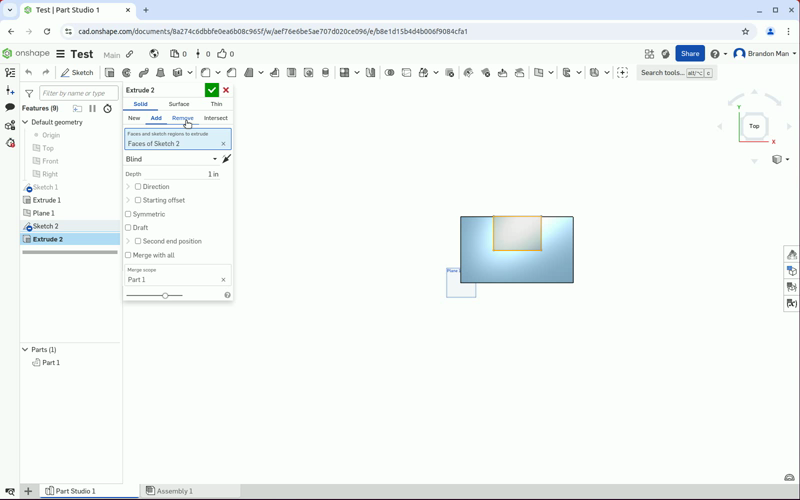
click(186, 120)
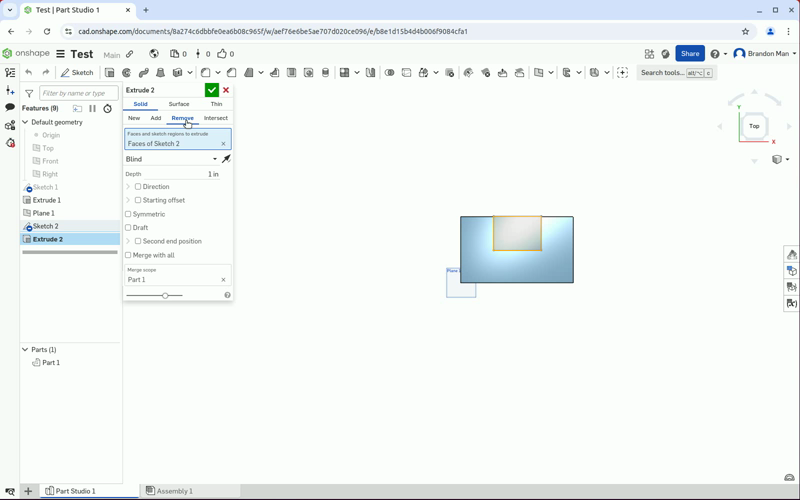
key(tab, 4)
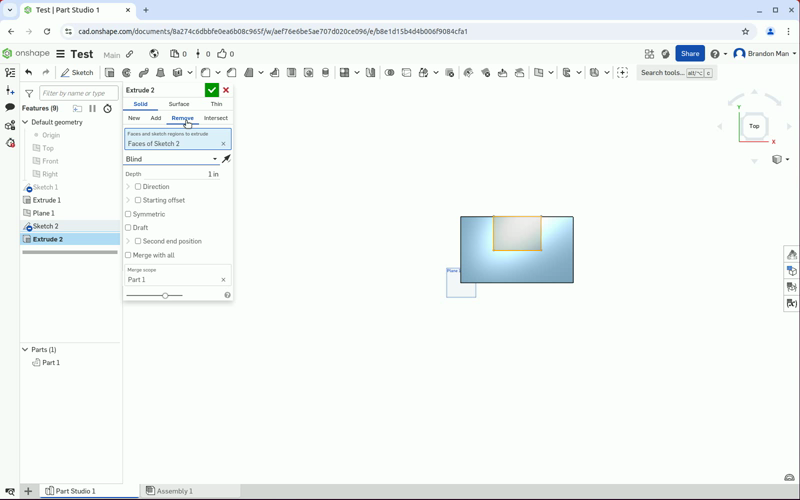
text(5.536)
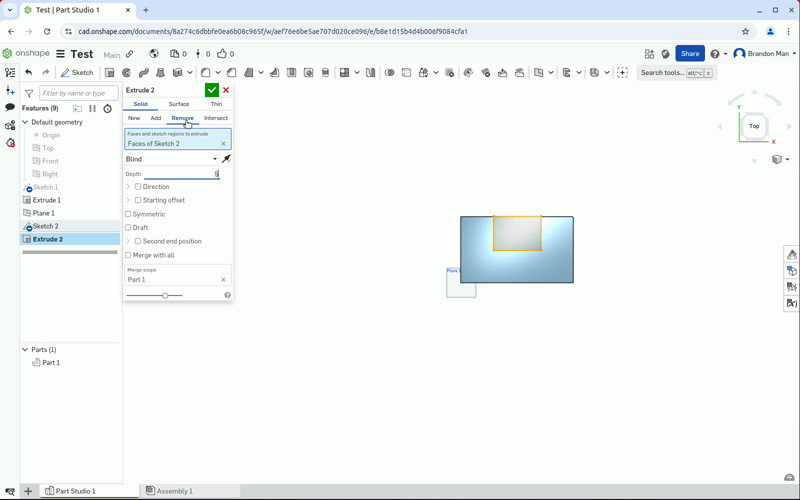
key(tab, 6)
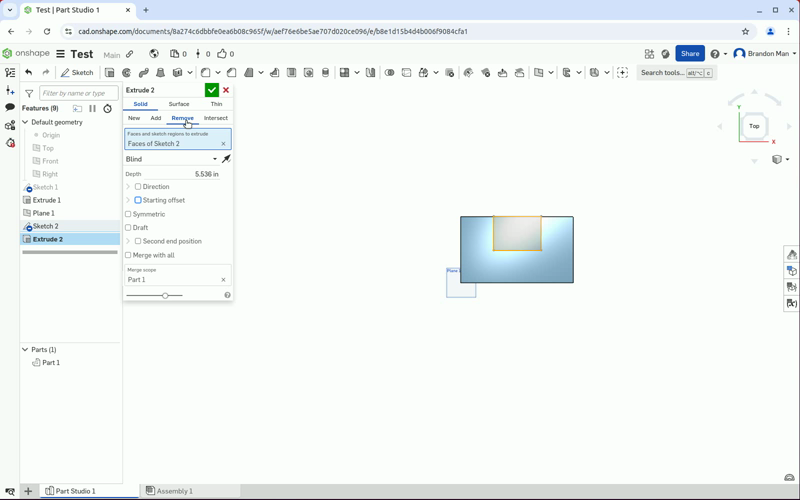
key(space)
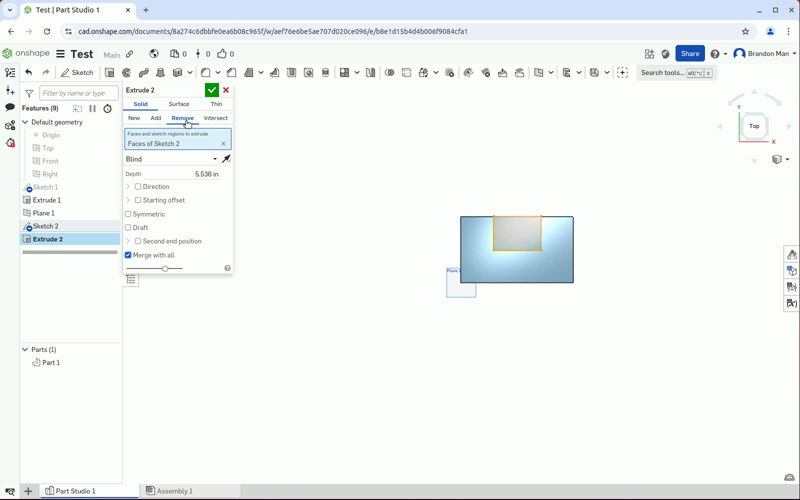
key(enter)
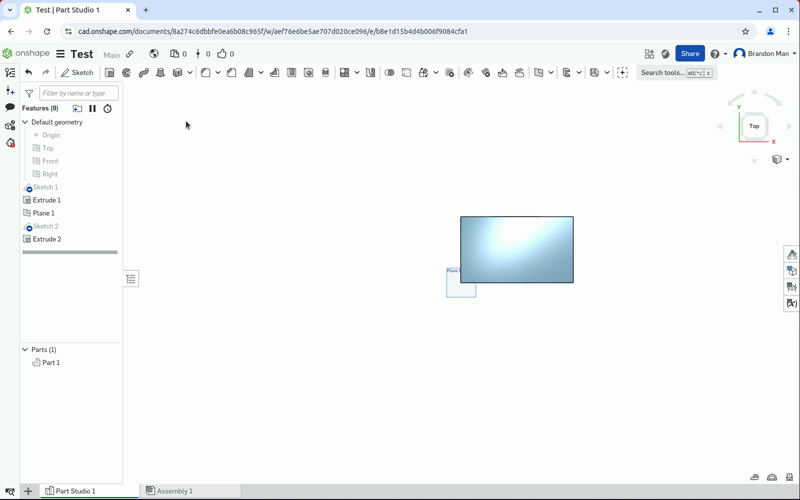
key(shift+h)
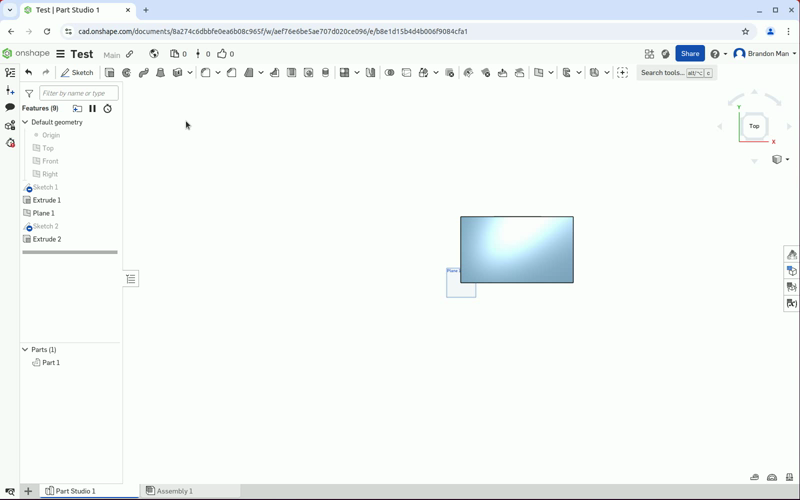
key(shift+h)
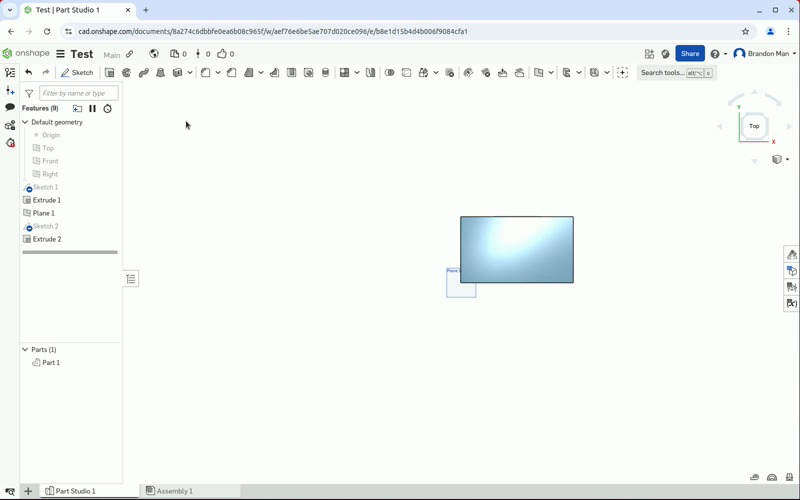
mouse_move(73, 189)
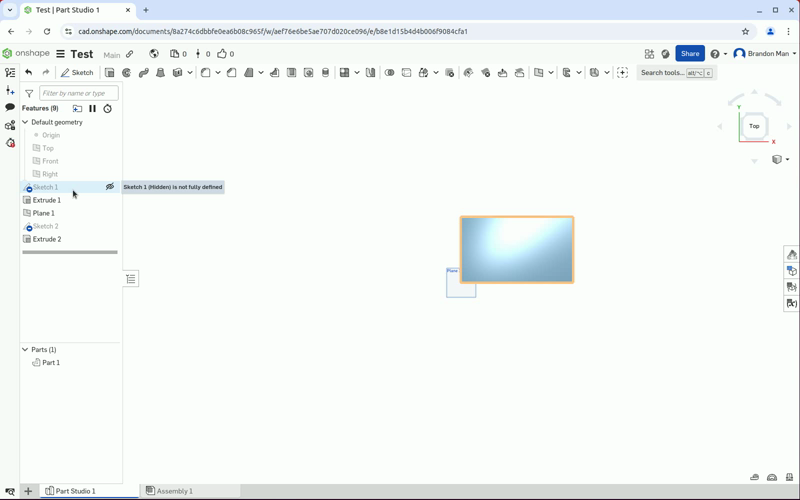
click(73, 189)
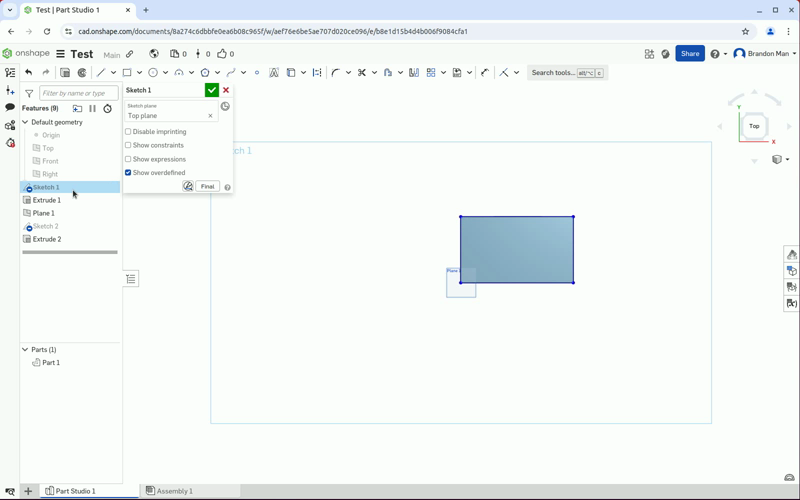
mouse_move(229, 92)
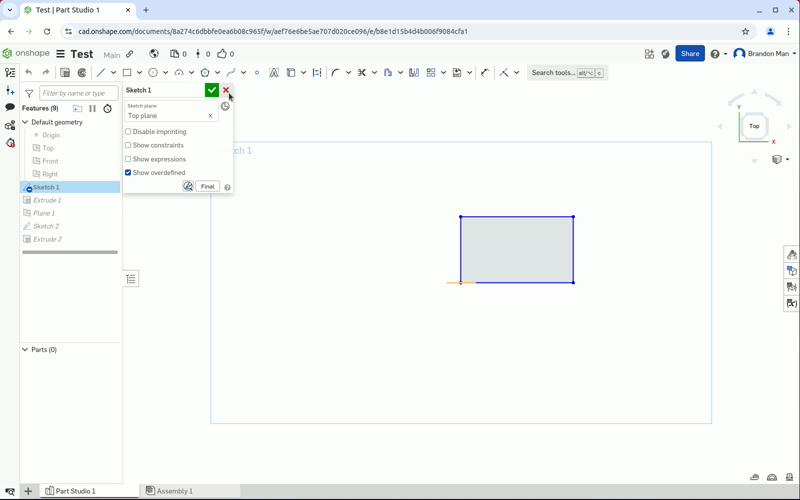
click(229, 92)
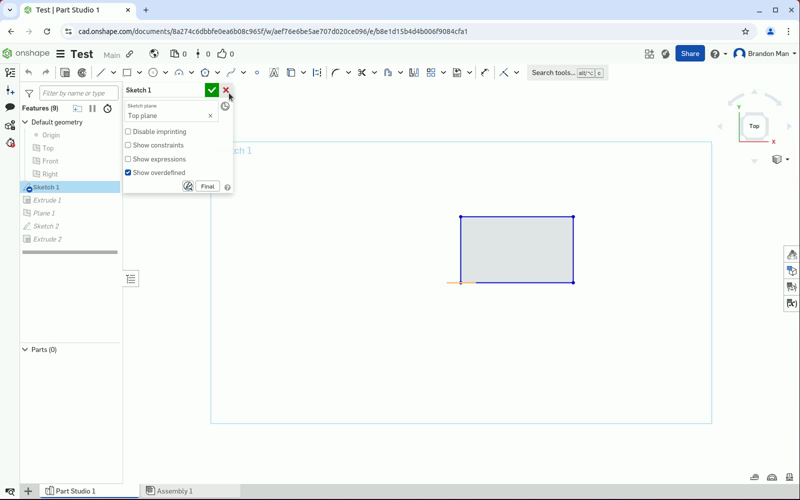
key(shift+s)
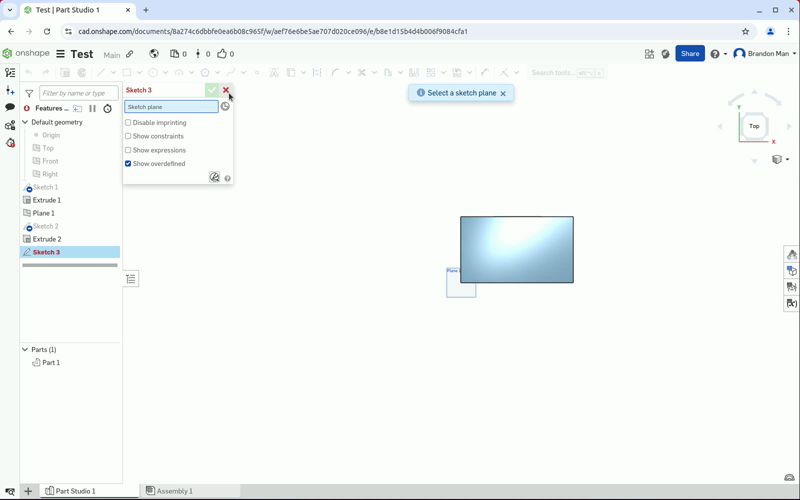
mouse_move(73, 215)
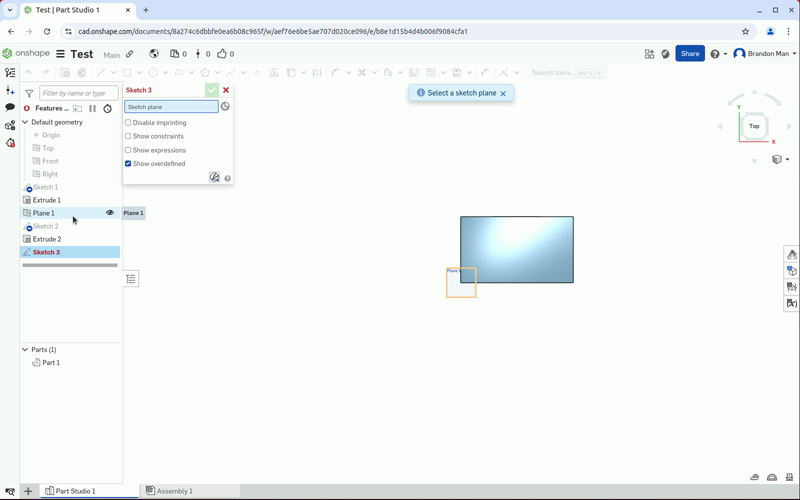
click(73, 215)
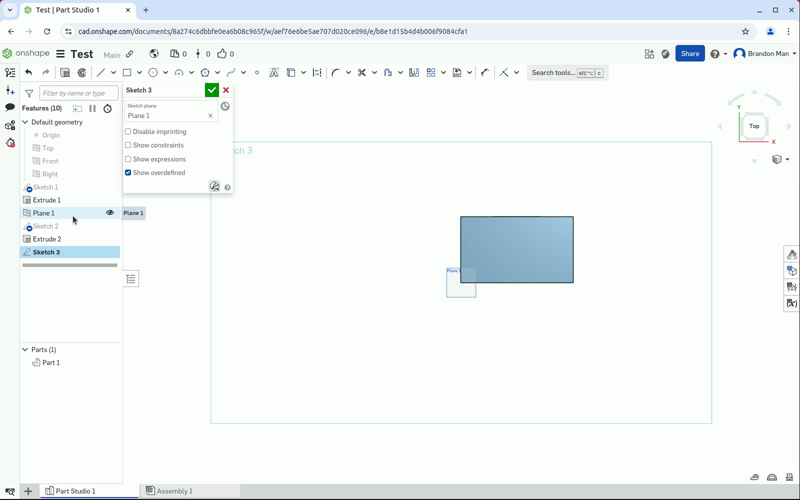
mouse_move(73, 352)
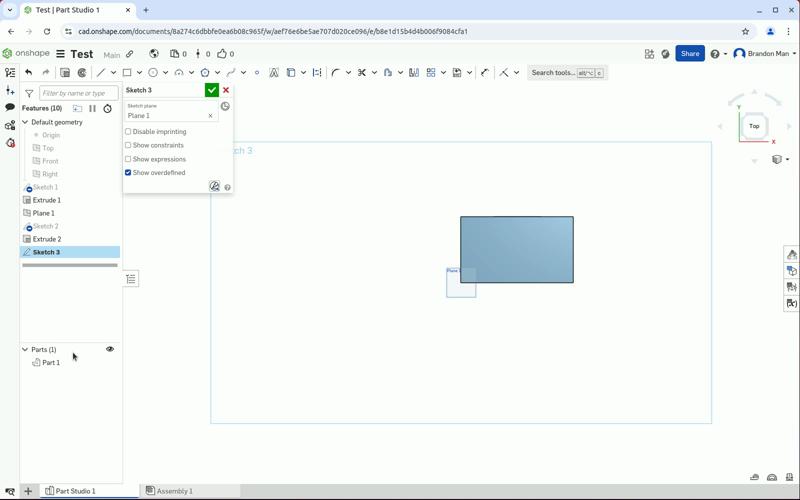
key(y)
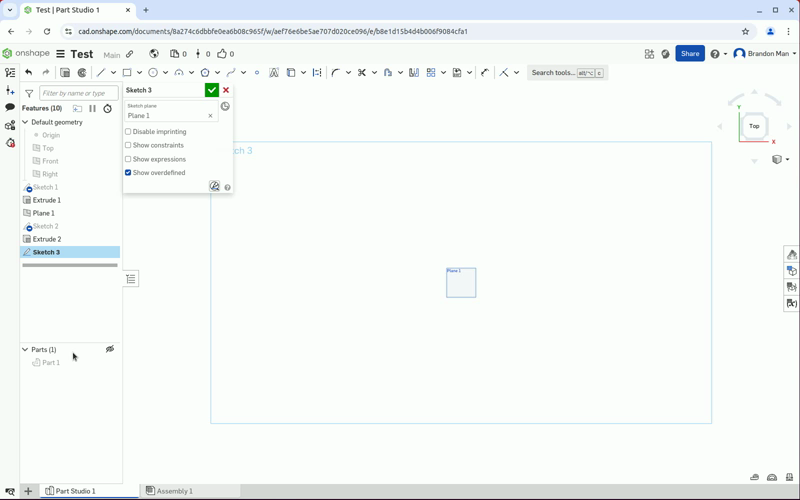
key(l)
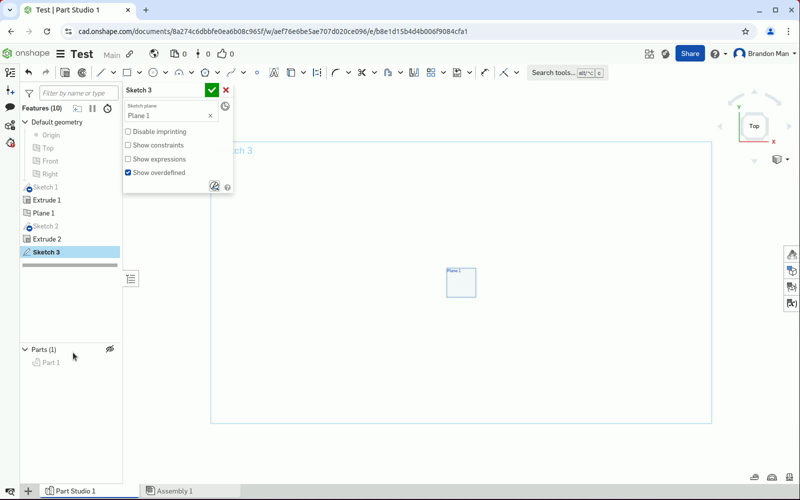
key_down(shift)
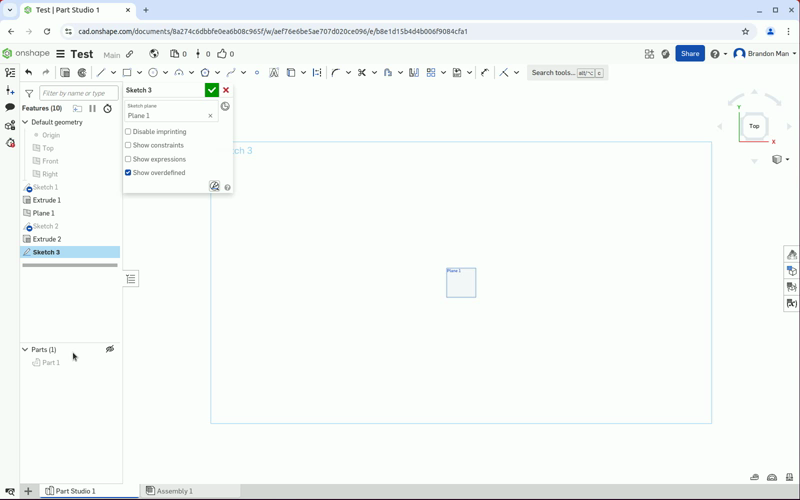
mouse_move(460, 282)
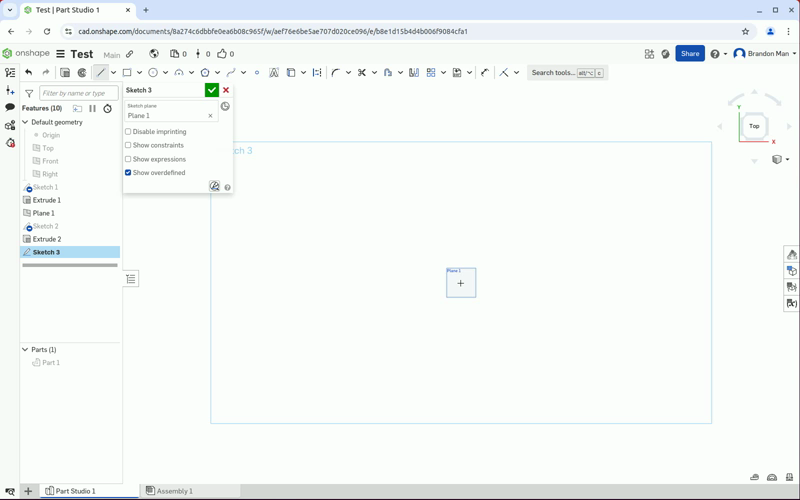
click(460, 282)
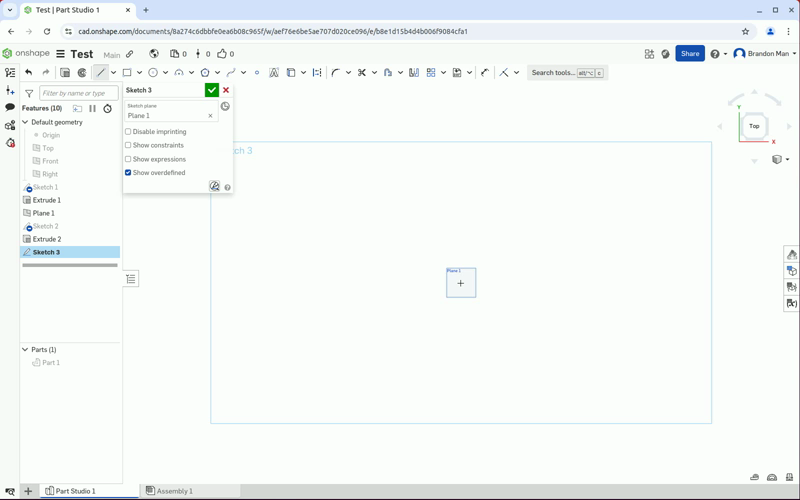
key_up(shift)
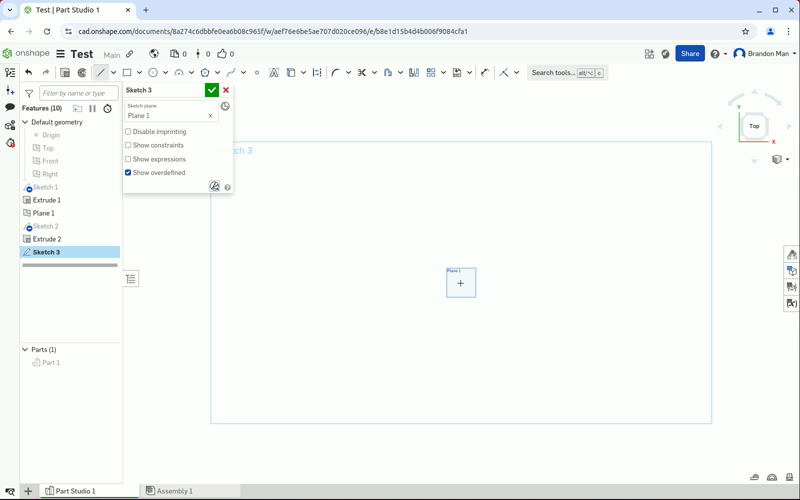
key_down(shift)
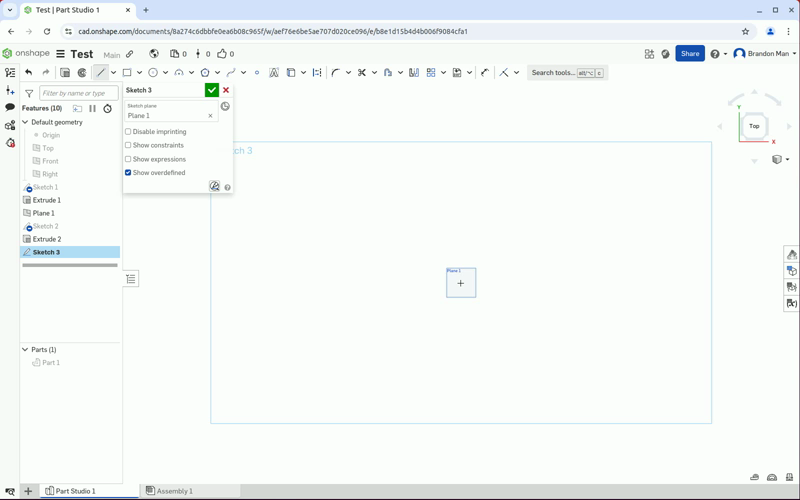
mouse_move(573, 282)
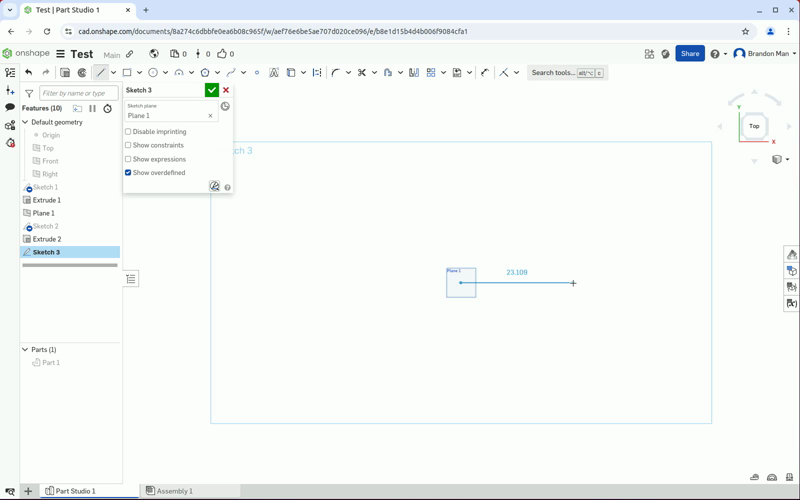
click(573, 282)
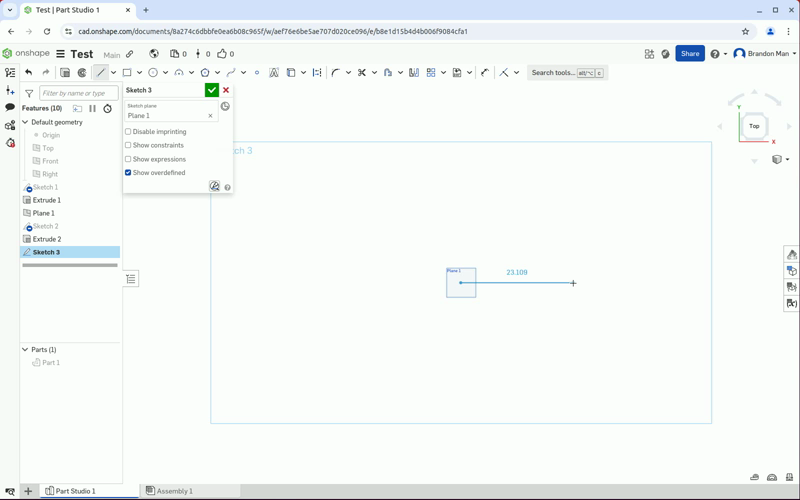
key_up(shift)
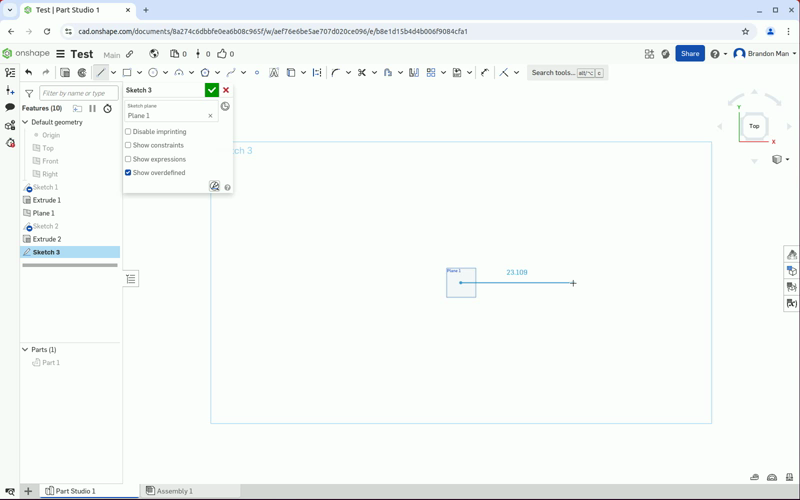
key_down(shift)
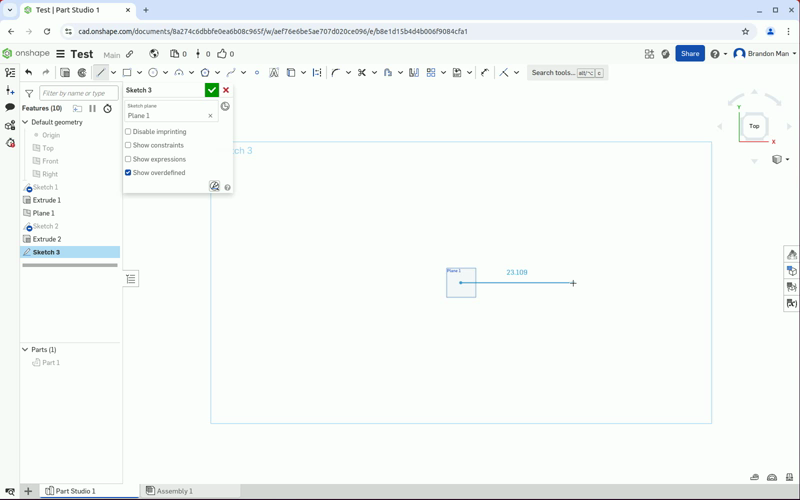
mouse_move(589, 282)
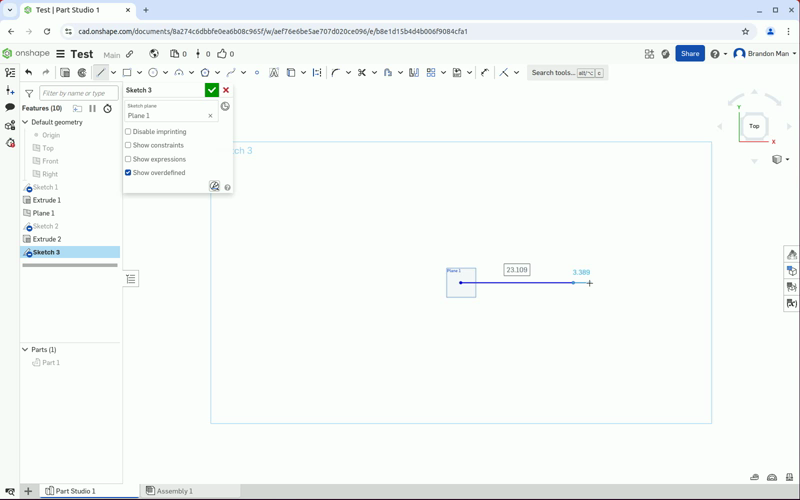
mouse_move(573, 249)
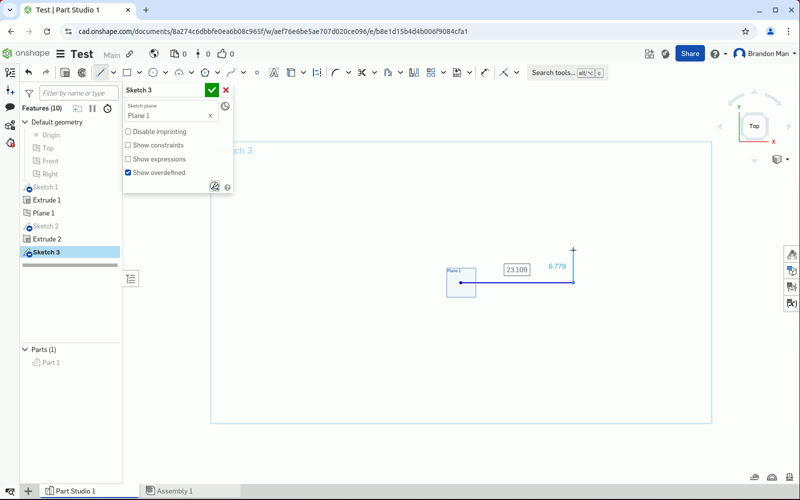
click(573, 249)
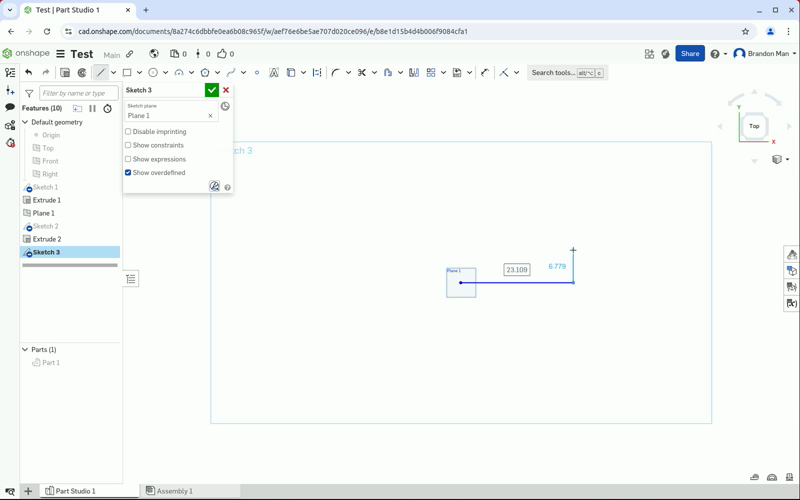
key_up(shift)
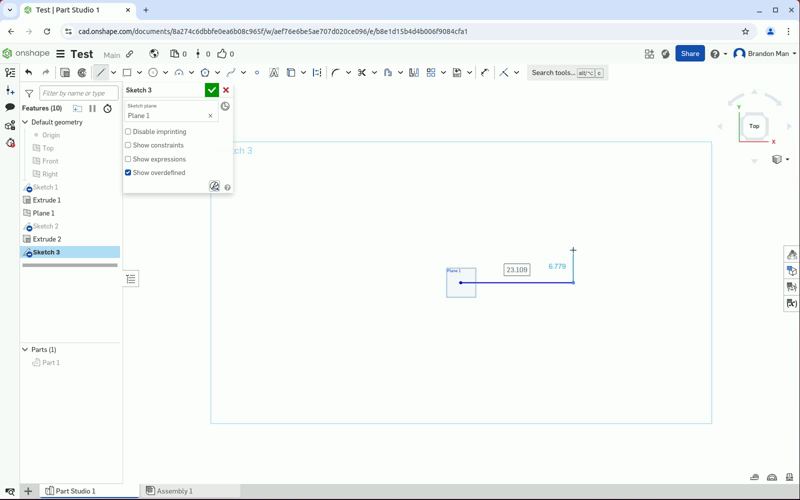
key_down(shift)
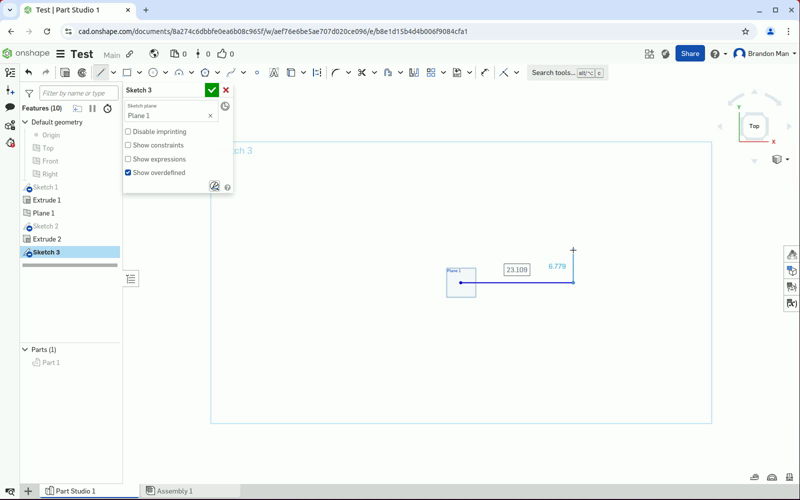
mouse_move(589, 249)
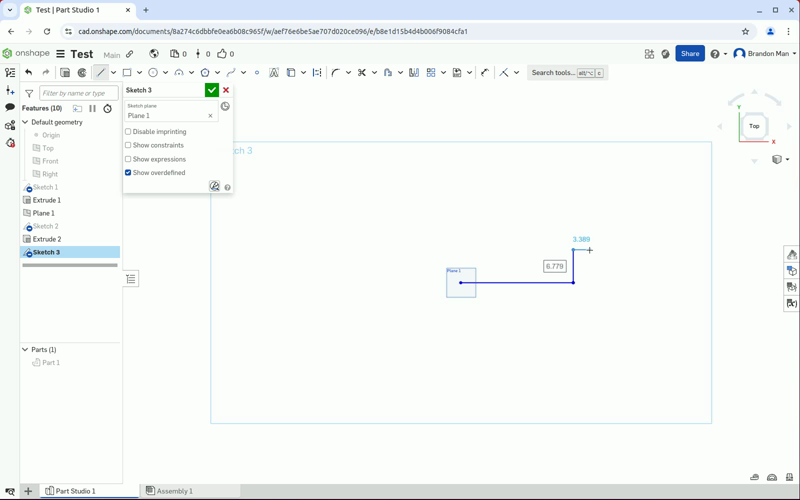
mouse_move(540, 249)
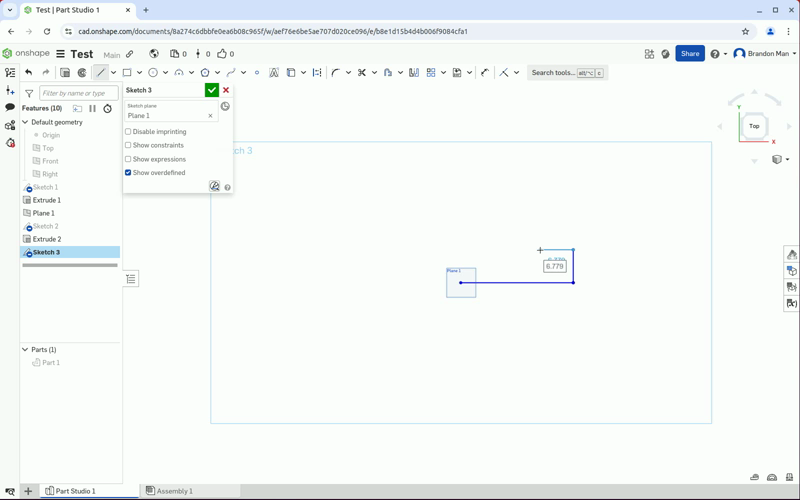
click(540, 249)
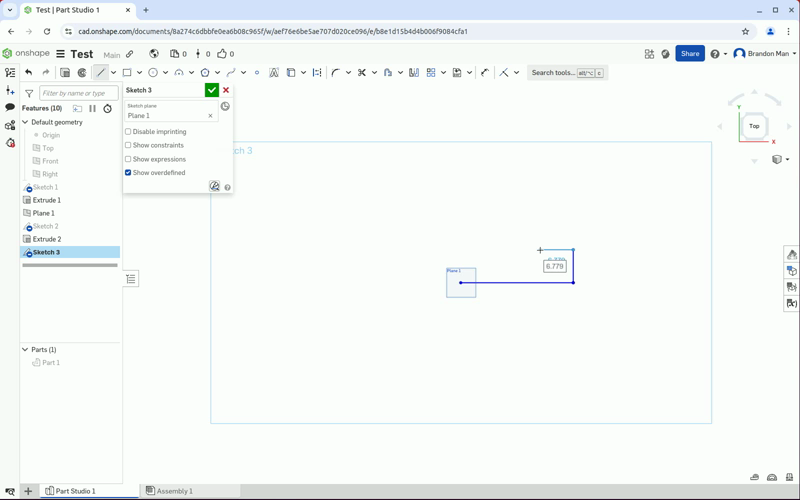
key_up(shift)
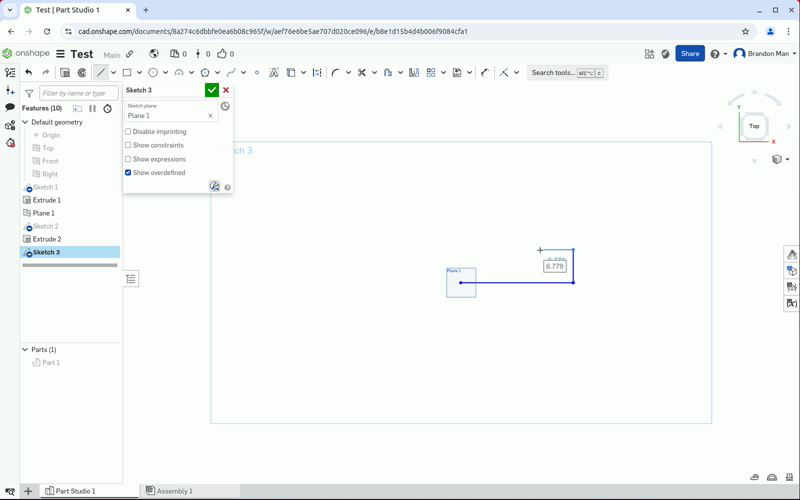
key_down(shift)
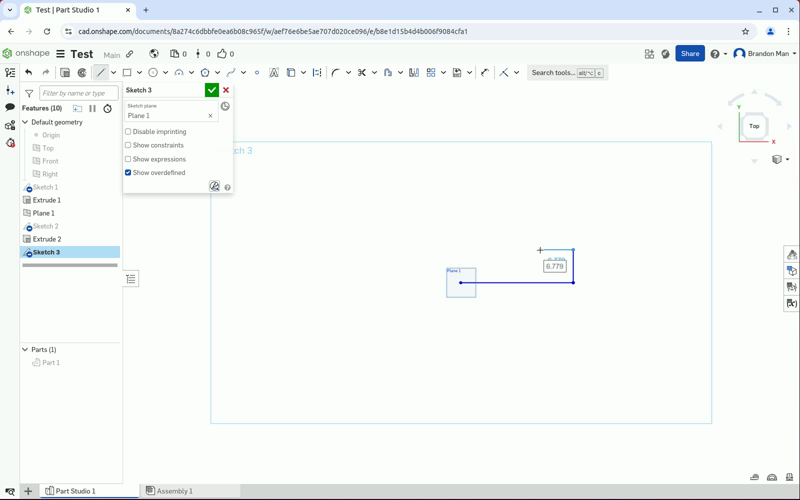
mouse_move(570, 249)
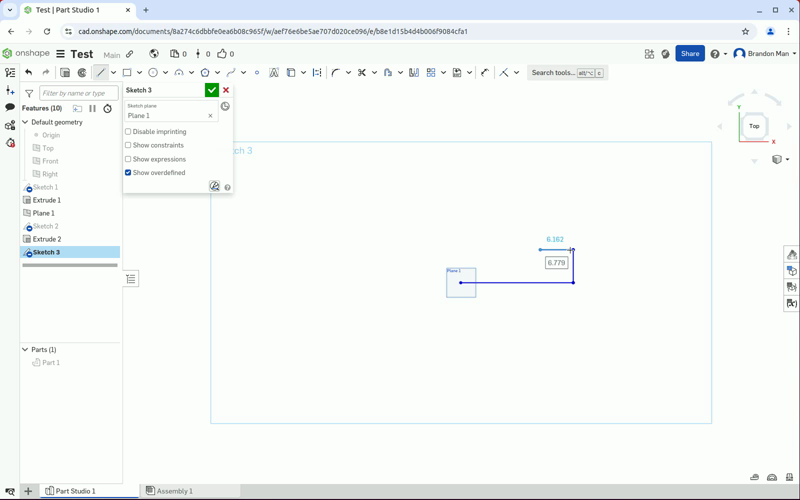
mouse_move(494, 249)
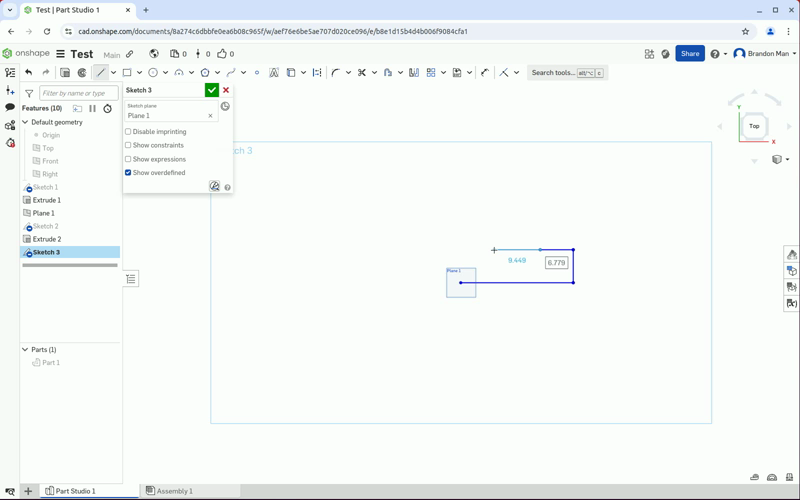
click(494, 249)
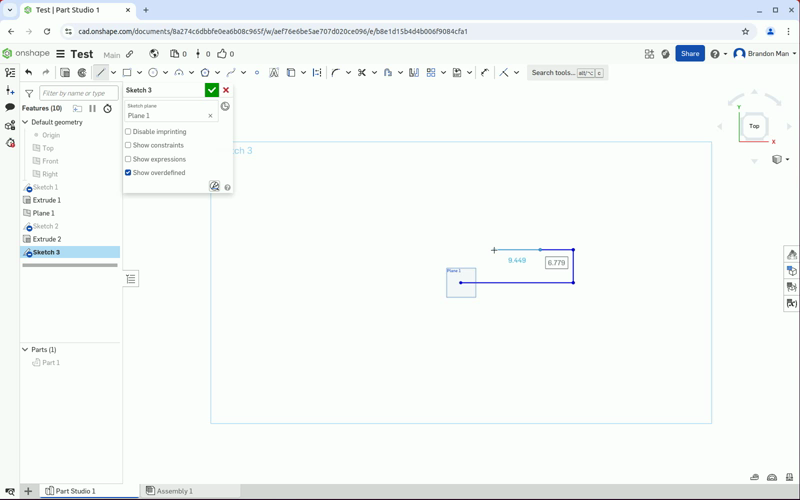
key_up(shift)
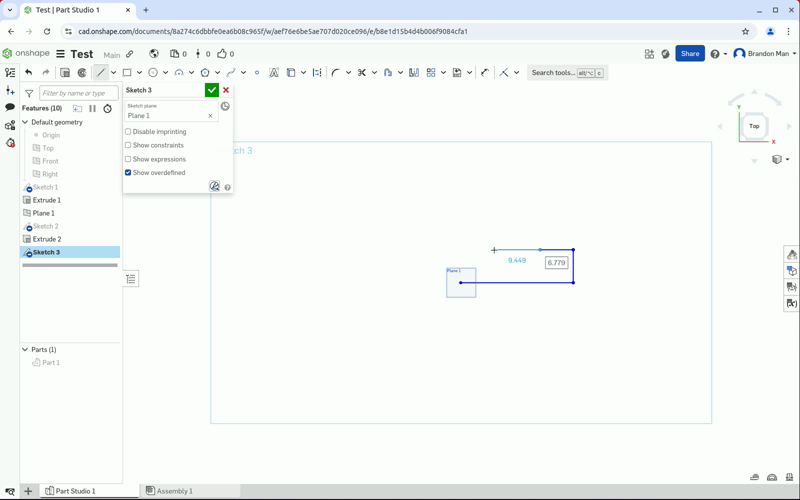
key_down(shift)
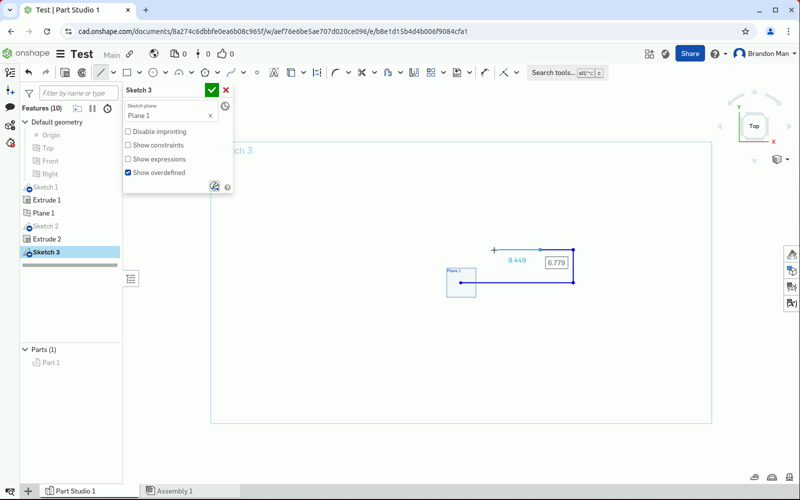
mouse_move(524, 249)
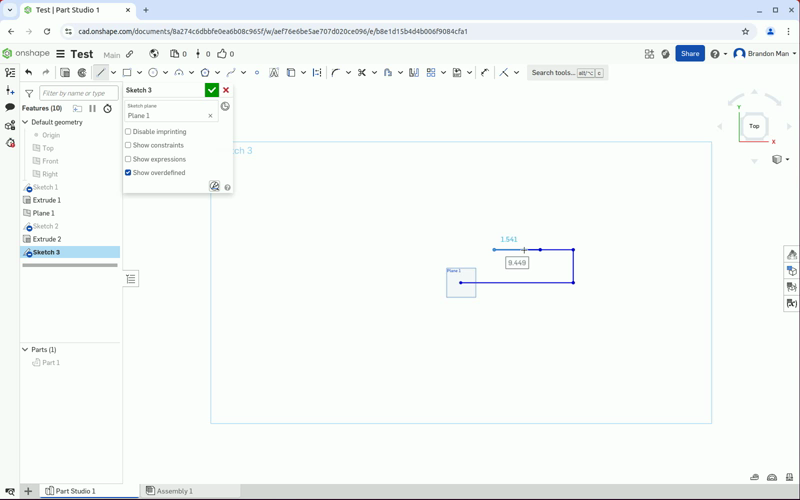
mouse_move(460, 249)
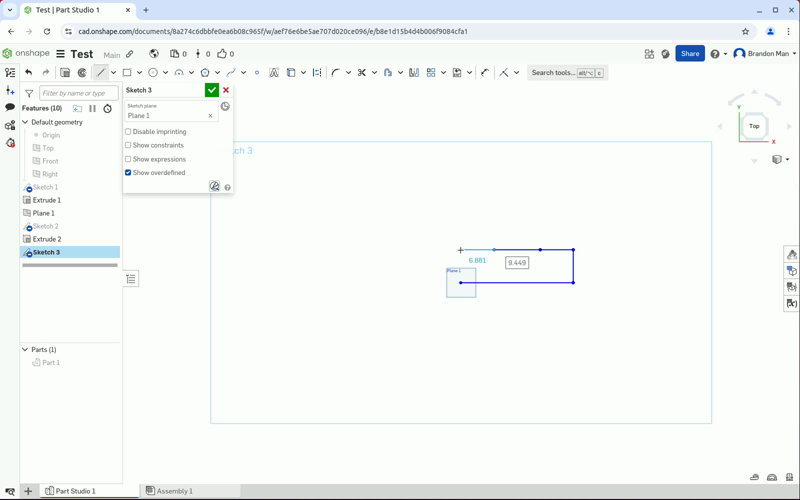
click(460, 249)
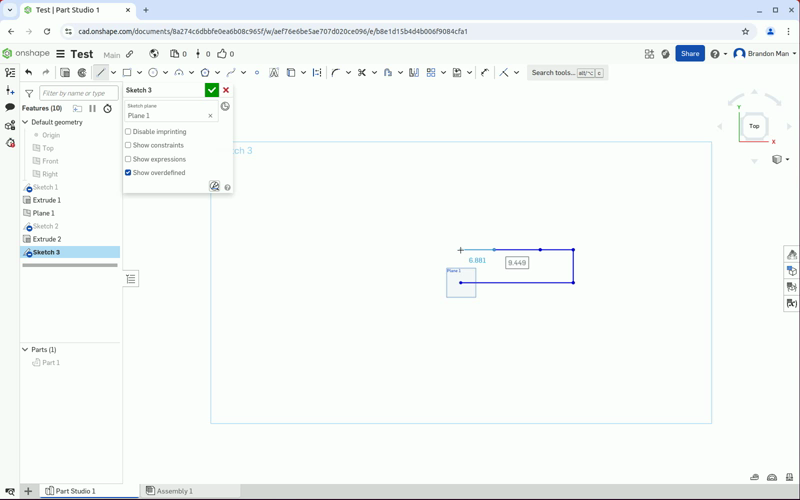
key_up(shift)
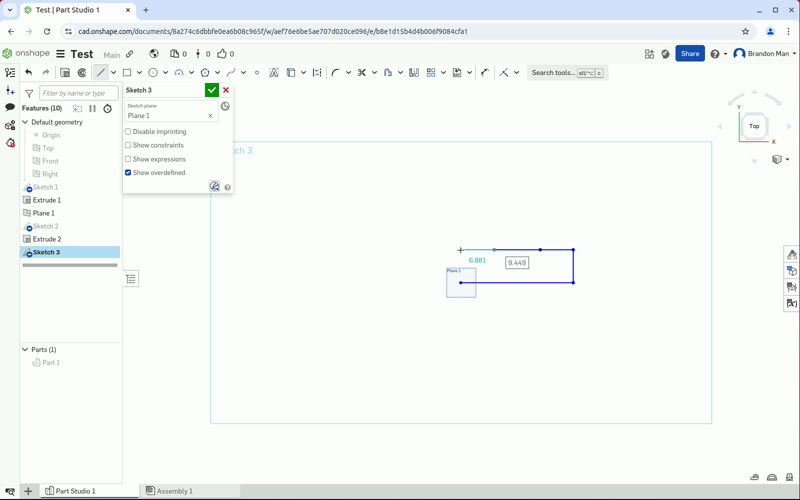
mouse_move(490, 249)
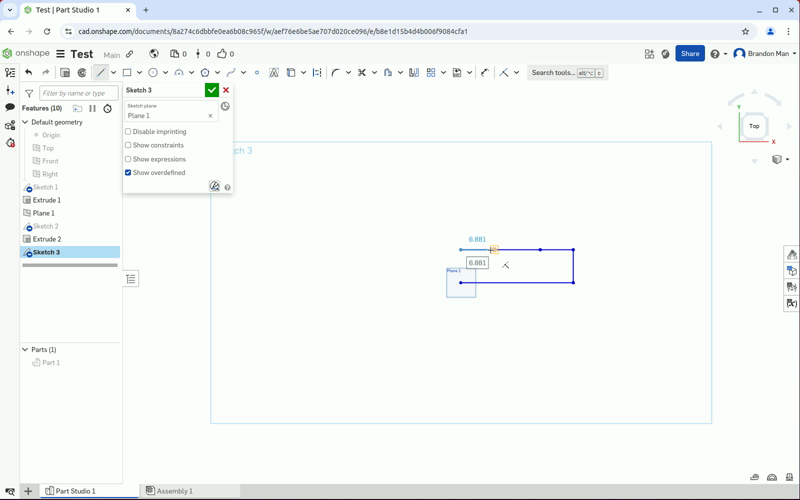
key_down(shift)
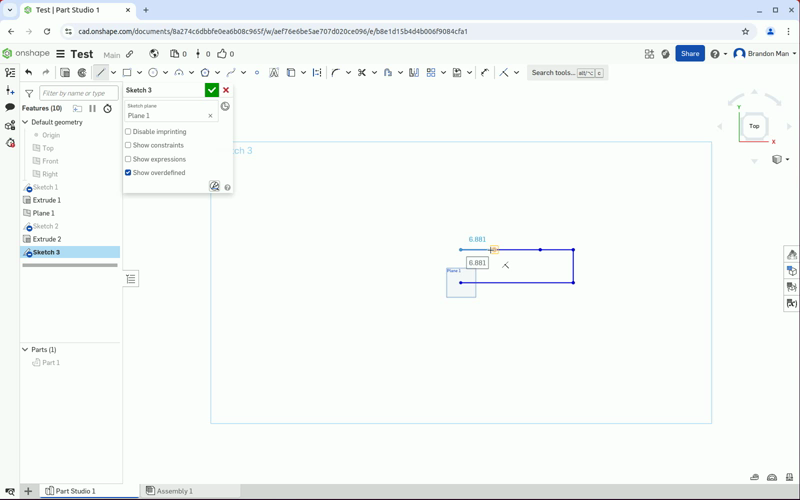
mouse_move(460, 282)
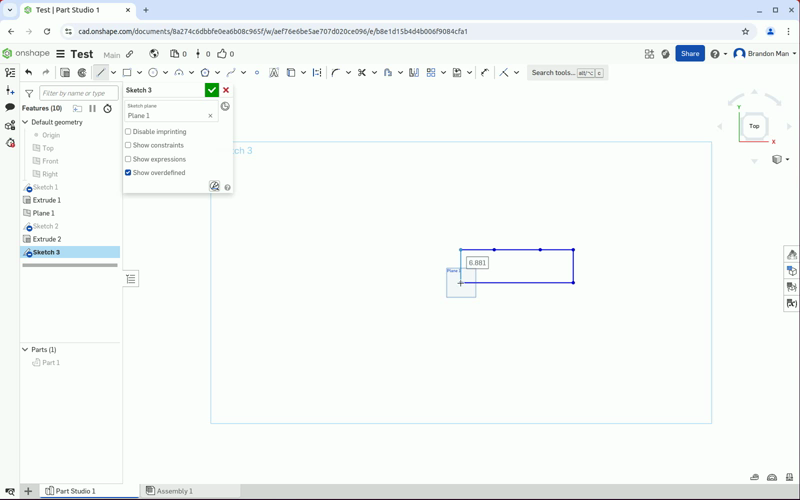
key_up(shift)
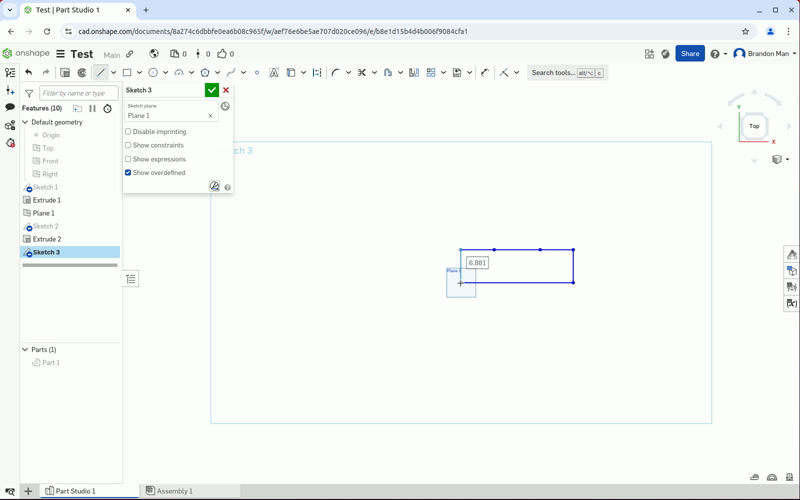
click(460, 282)
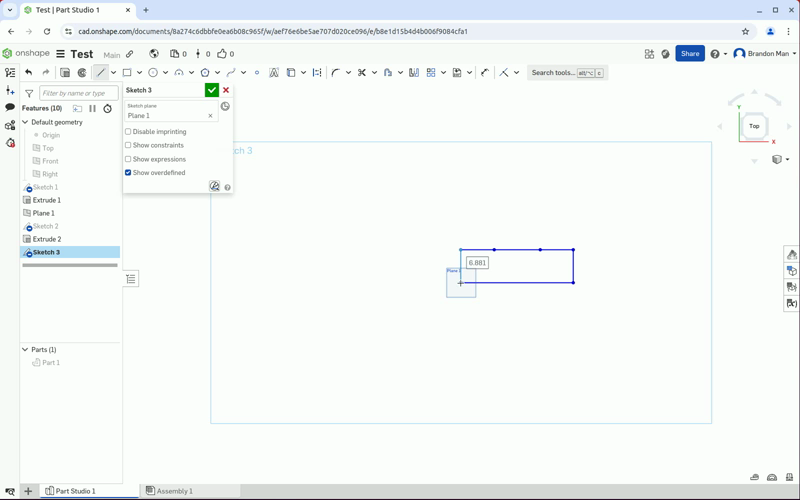
key(esc)
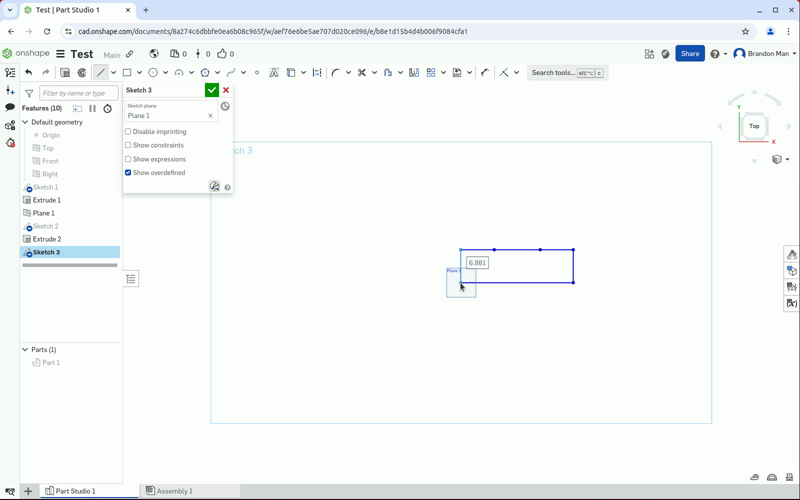
mouse_move(564, 253)
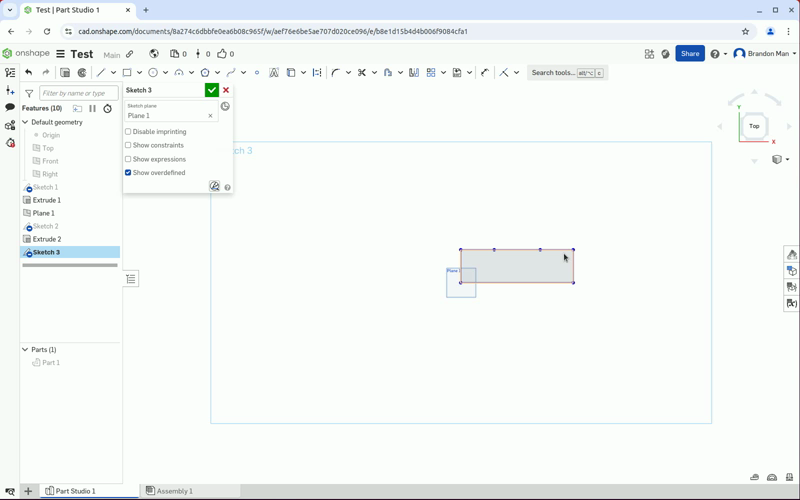
click(564, 253)
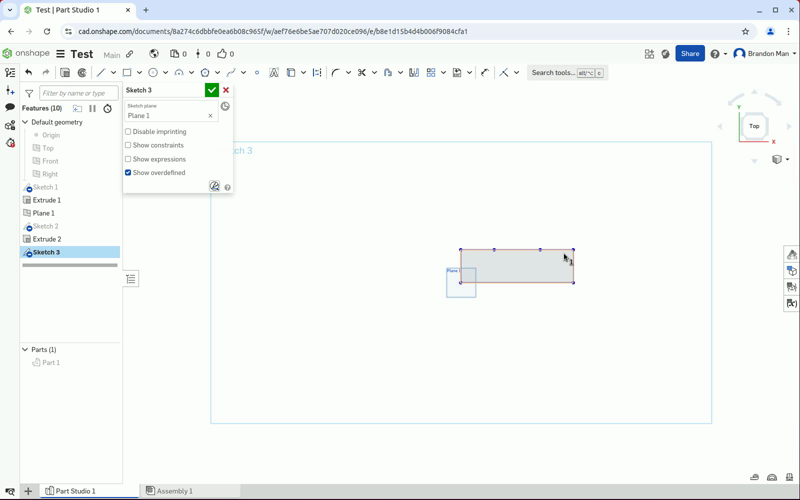
mouse_move(73, 352)
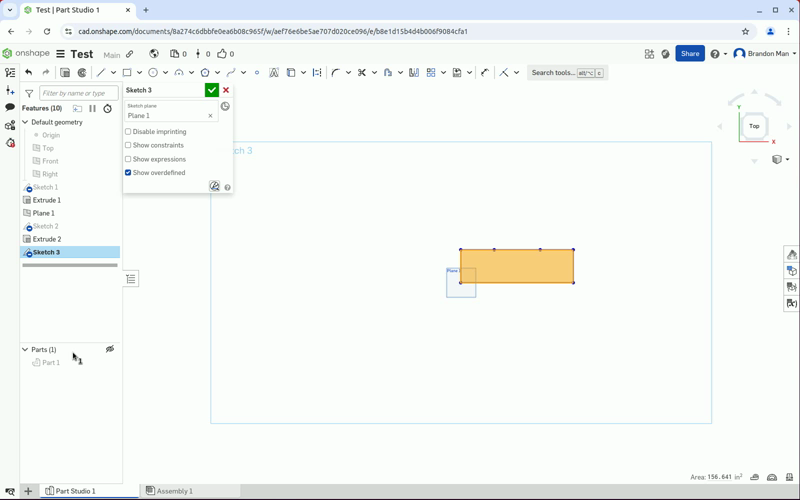
key(shift+y)
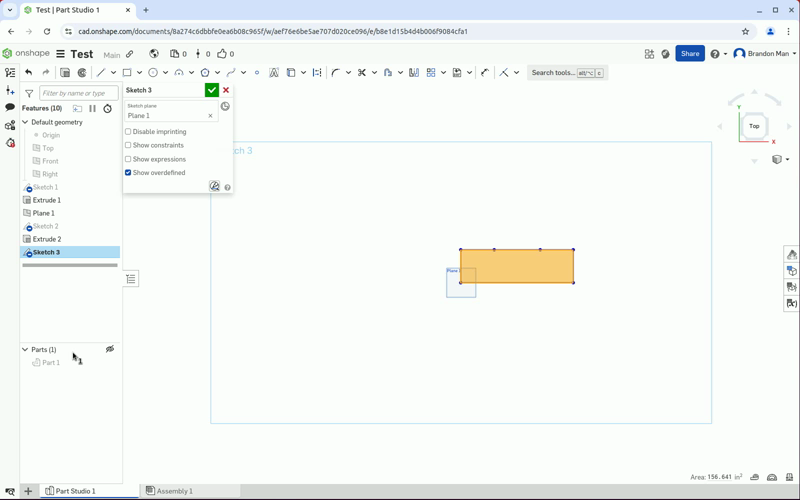
key(shift+e)
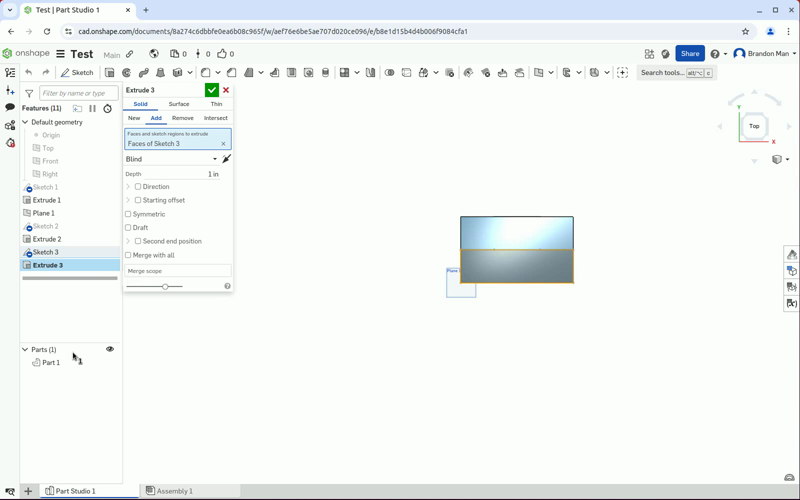
mouse_move(143, 106)
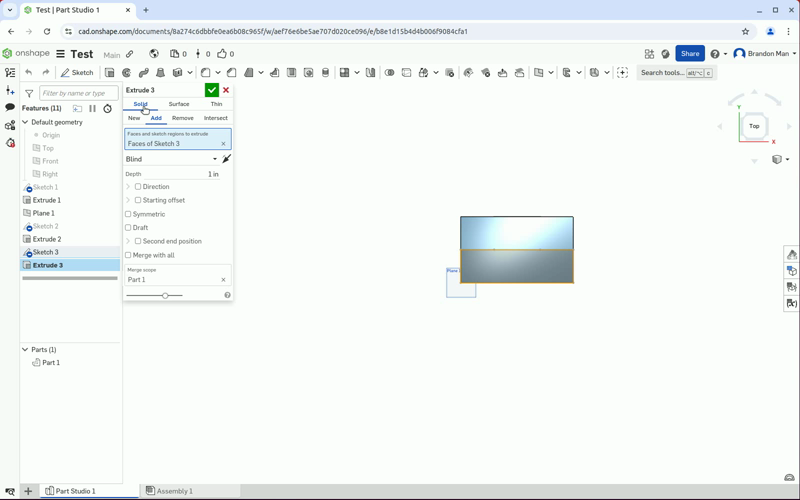
click(143, 106)
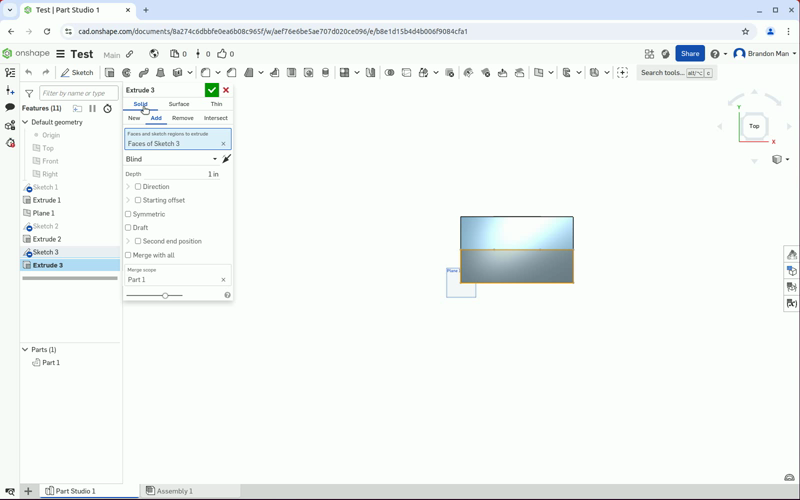
mouse_move(186, 120)
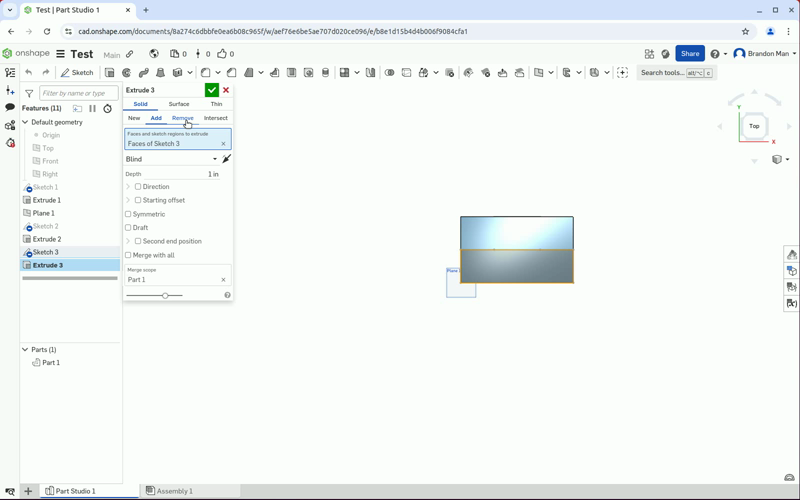
click(186, 120)
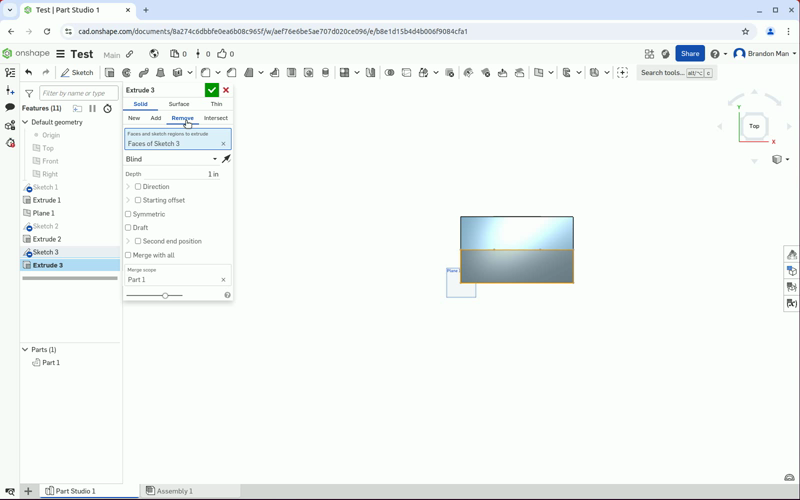
key(tab, 4)
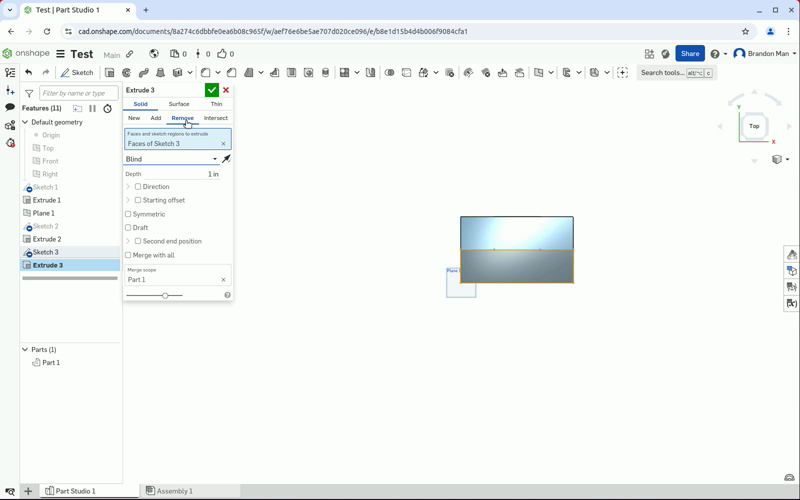
text(5.536)
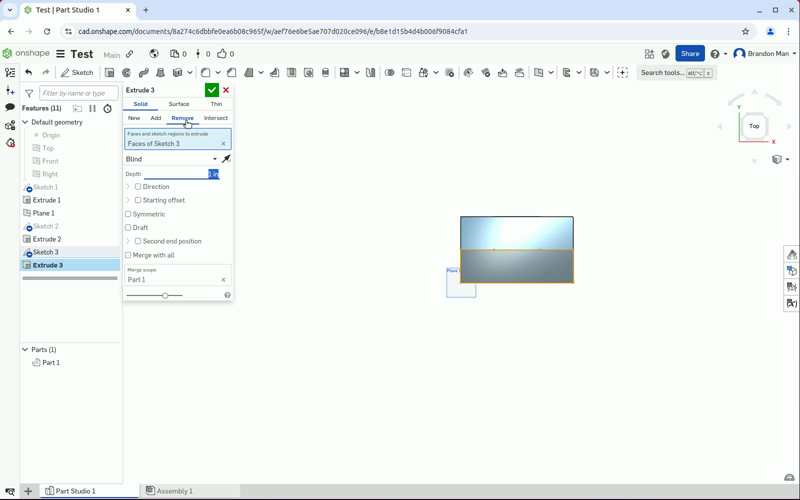
key(tab, 6)
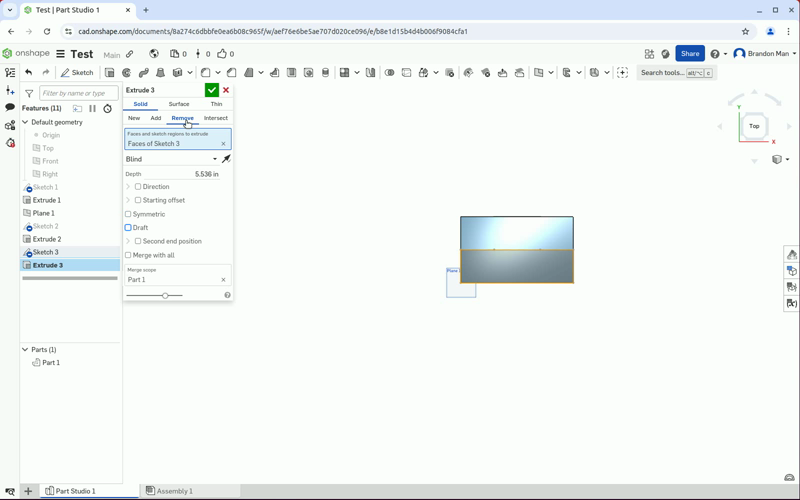
key(space)
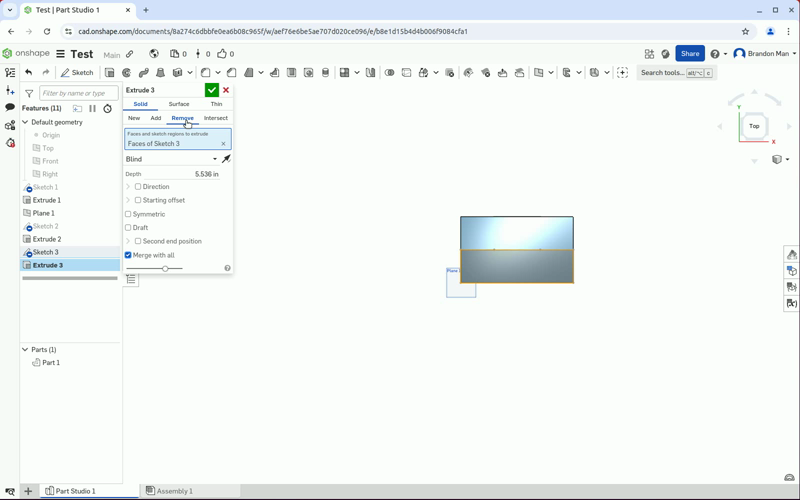
key(enter)
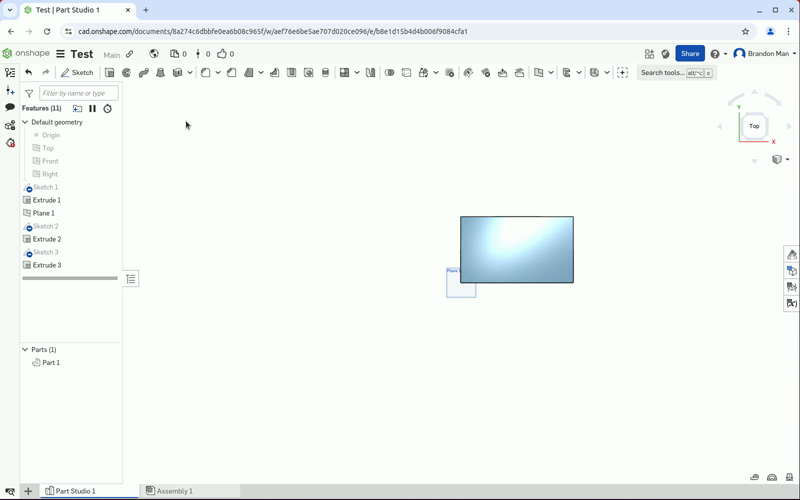
key(shift+h)
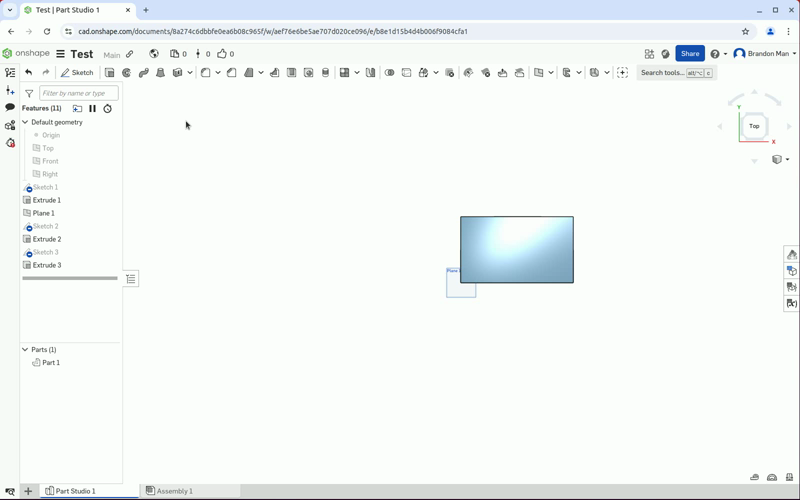
key(shift+h)
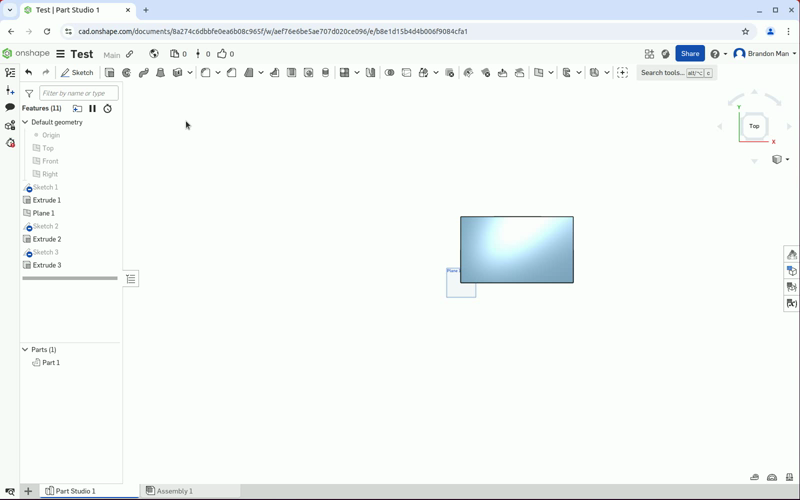
key(shift+7)
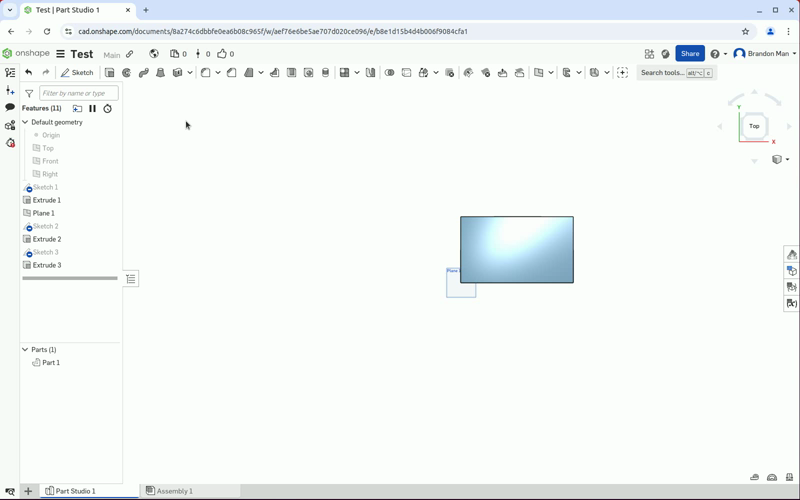
key(up, 3)
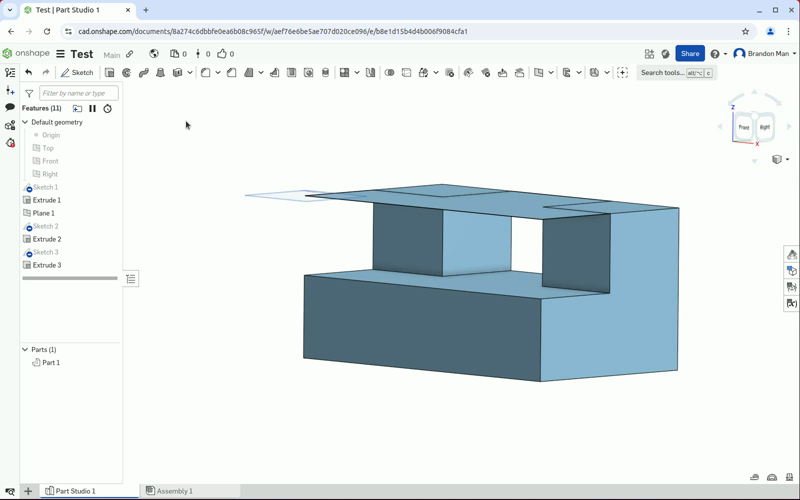
key(left, 3)
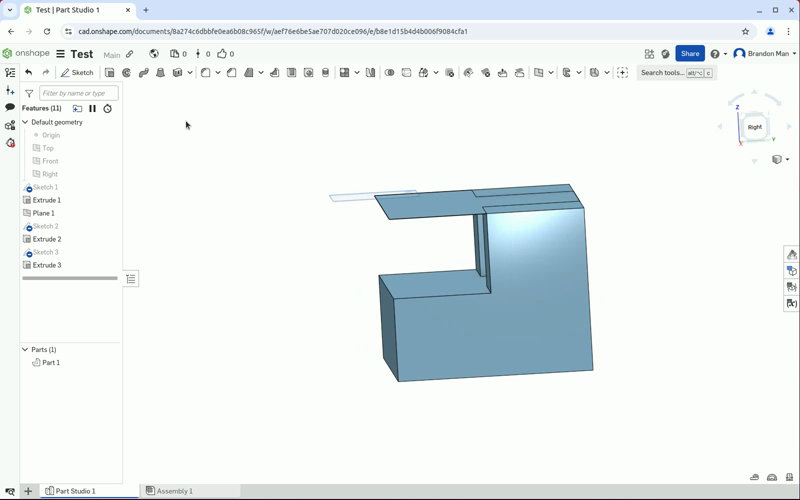
key(right, 3)
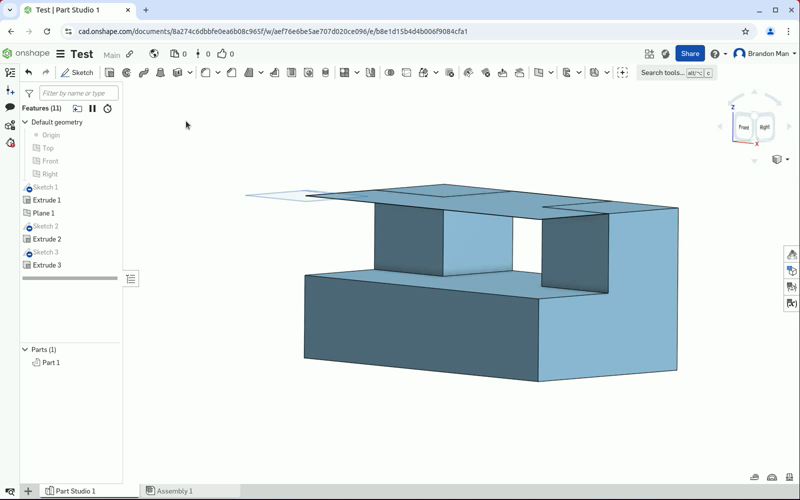
key(down, 3)
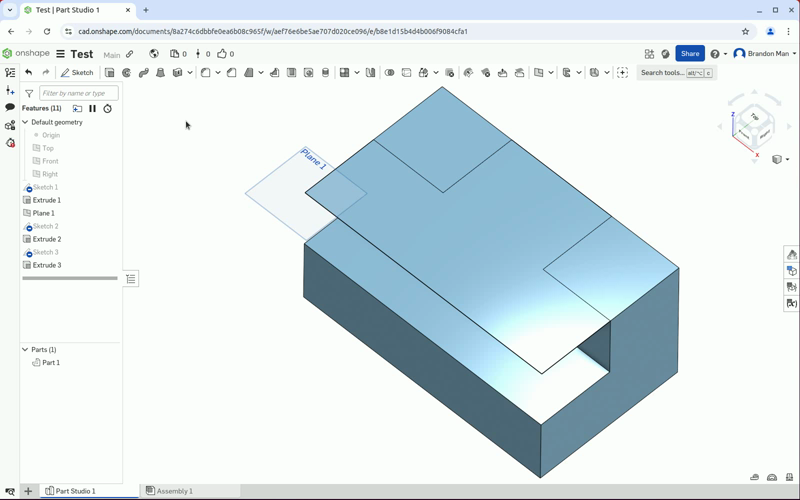
mouse_move(73, 189)
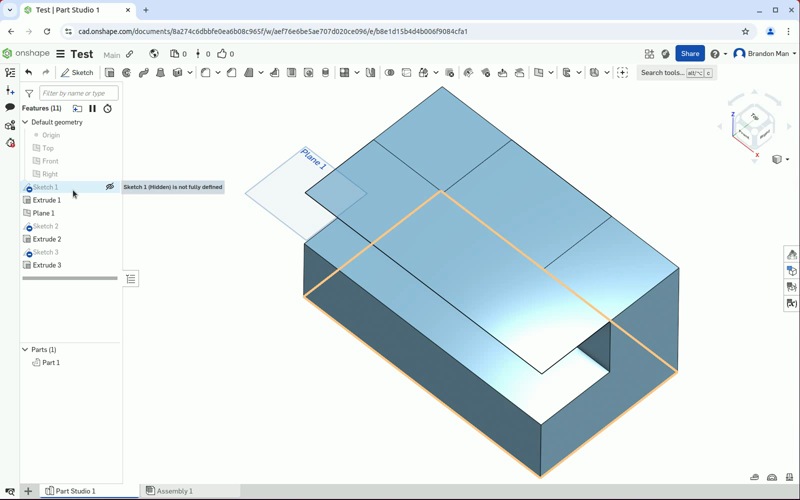
click(73, 189)